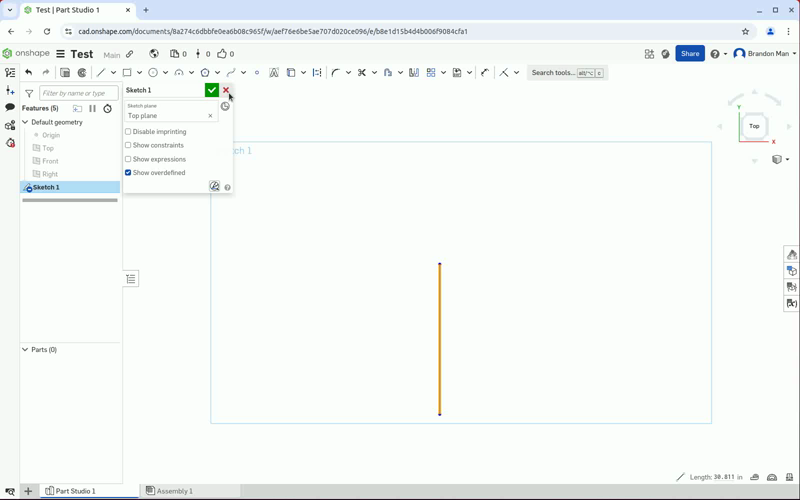
key(shift+h)
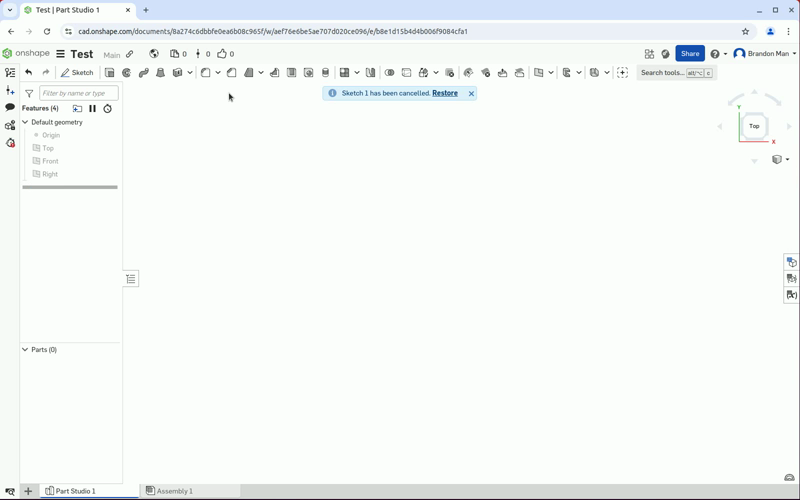
mouse_move(73, 352)
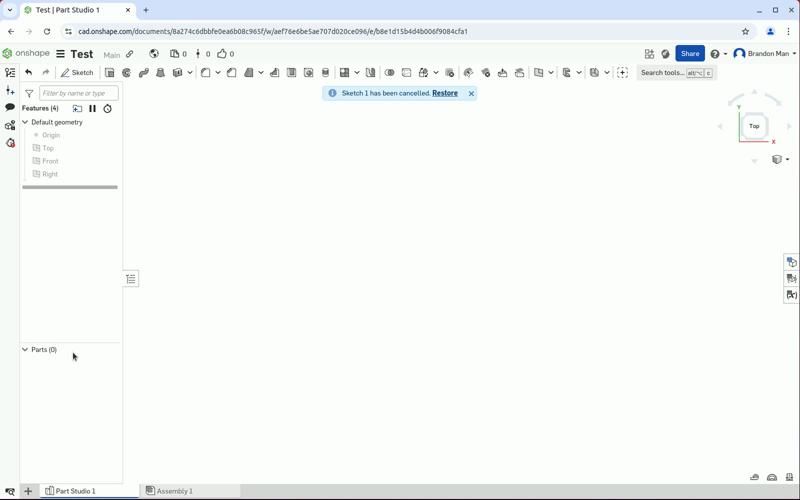
key(y)
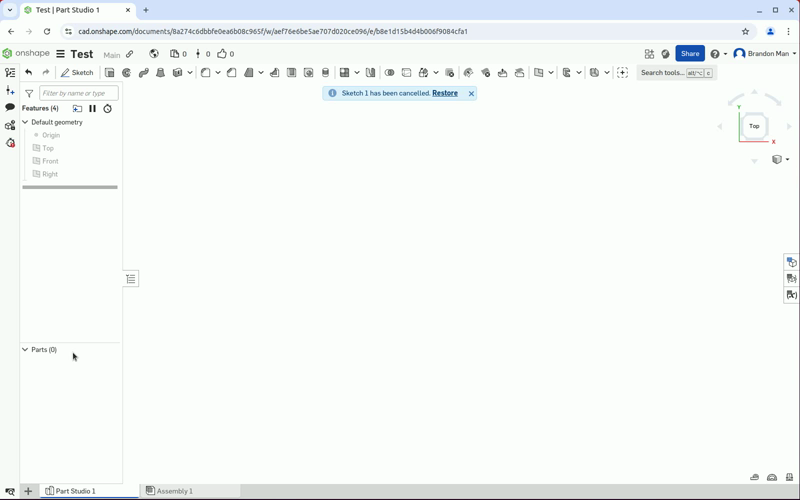
key(shift+p)
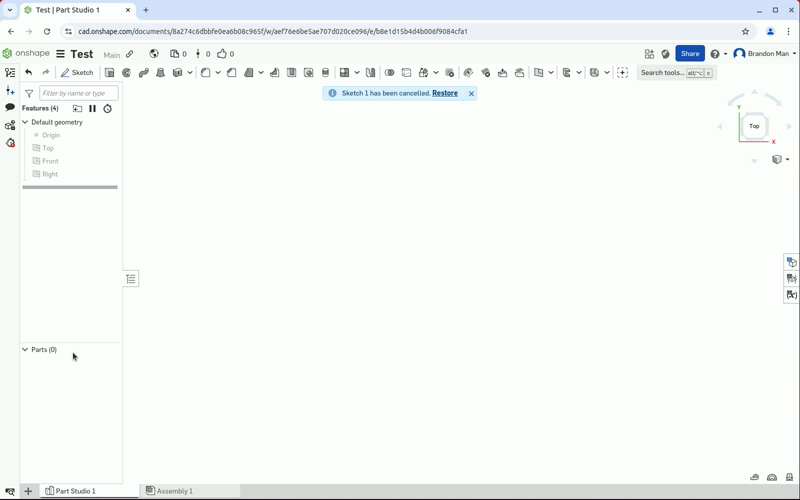
key(space)
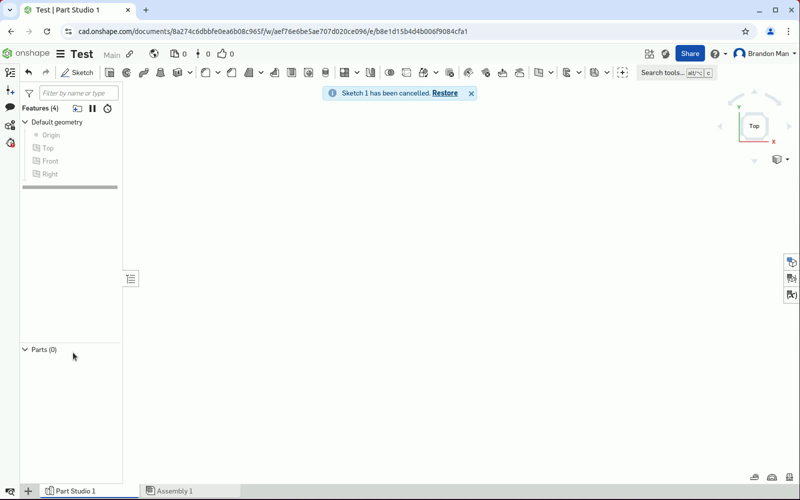
key_down(shift)
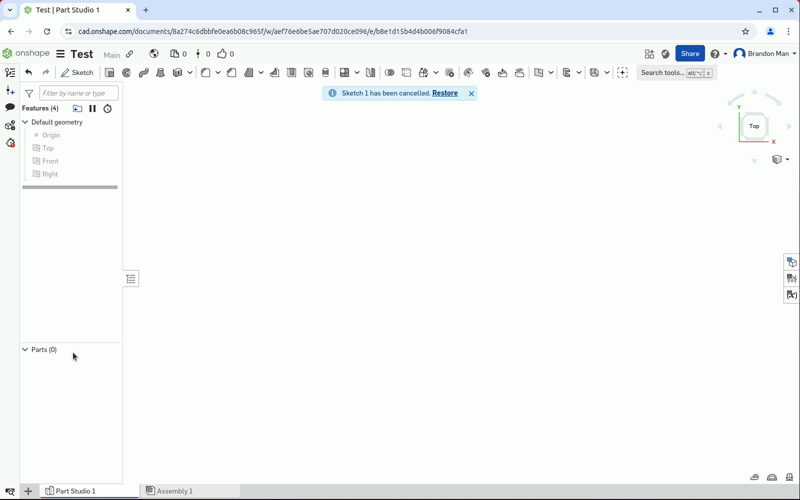
key(up)
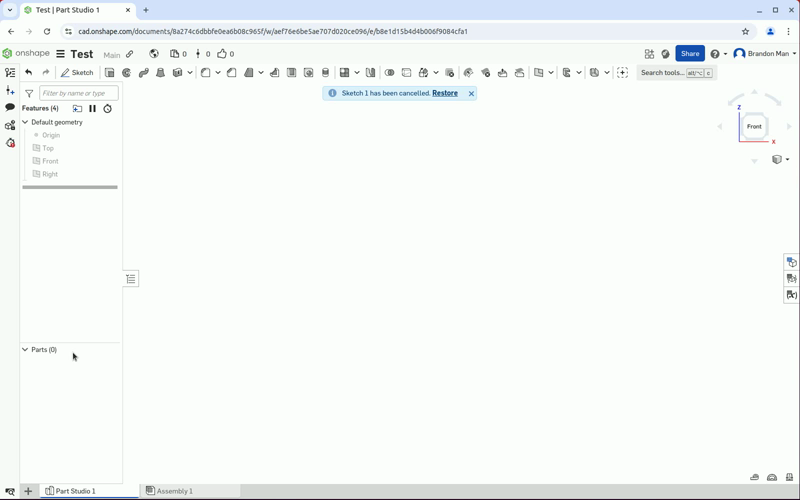
key_up(shift)
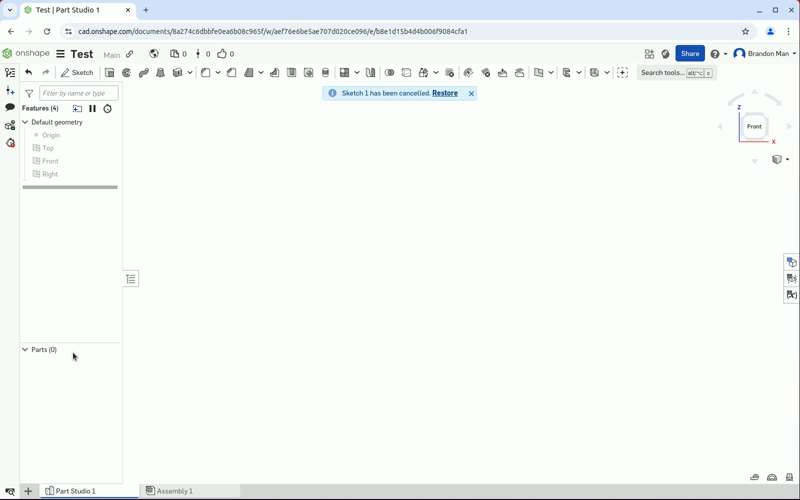
mouse_move(73, 352)
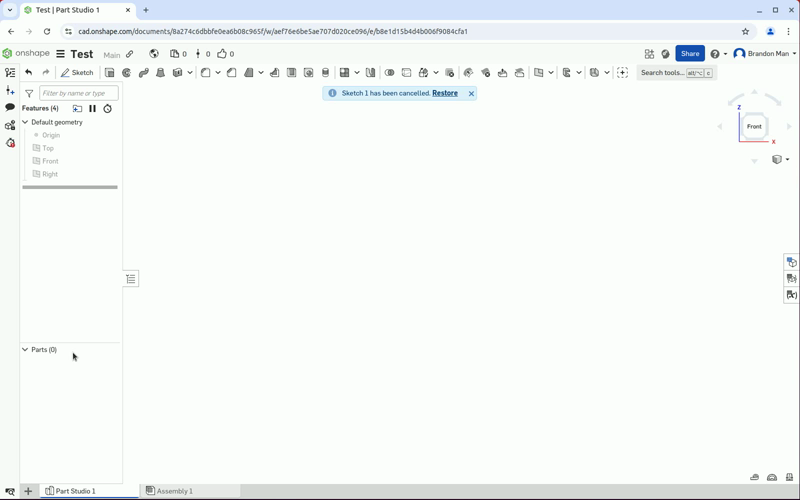
key(shift+y)
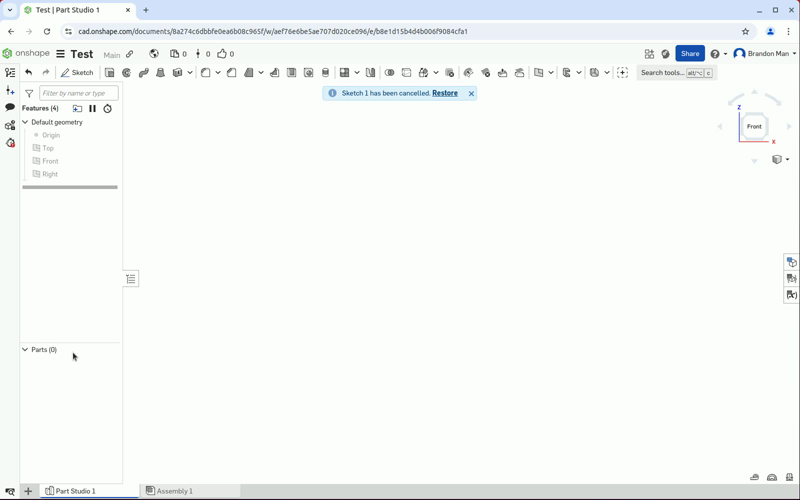
key(shift+s)
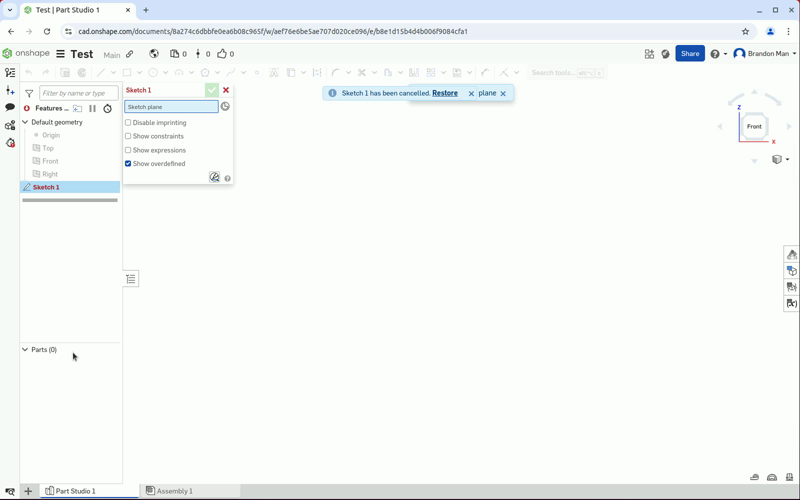
mouse_move(73, 163)
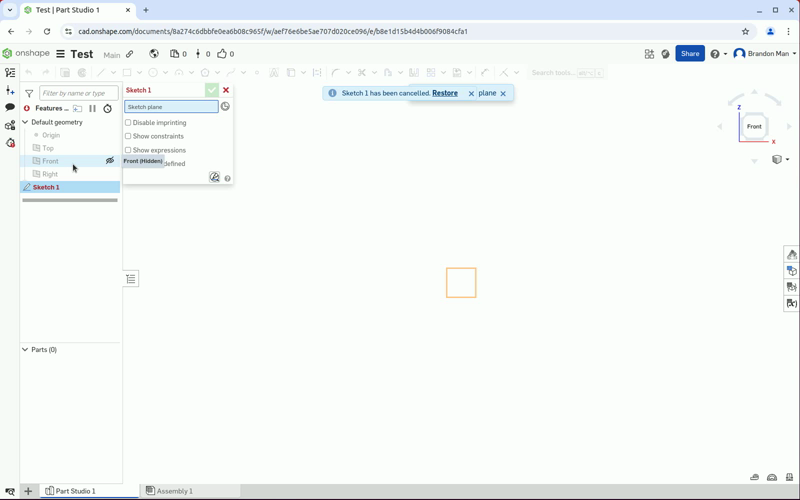
click(73, 163)
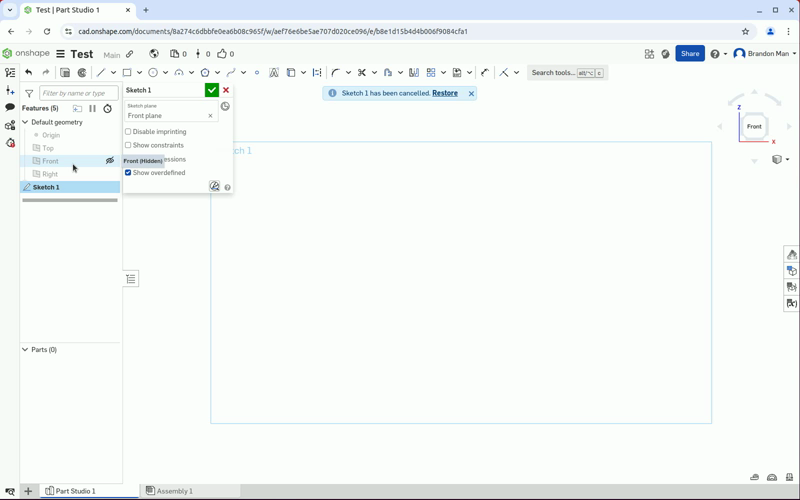
mouse_move(73, 352)
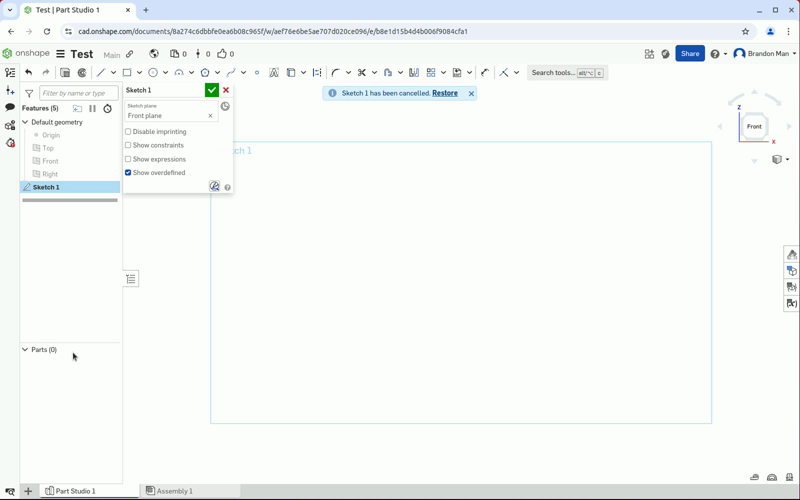
key(y)
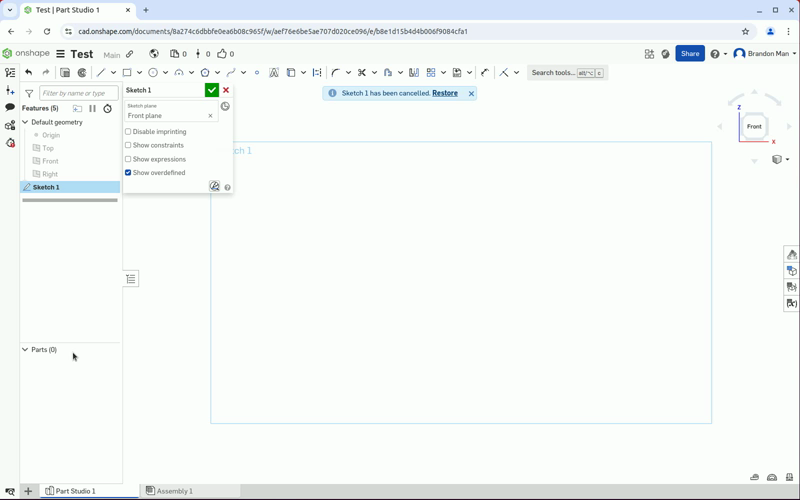
key(l)
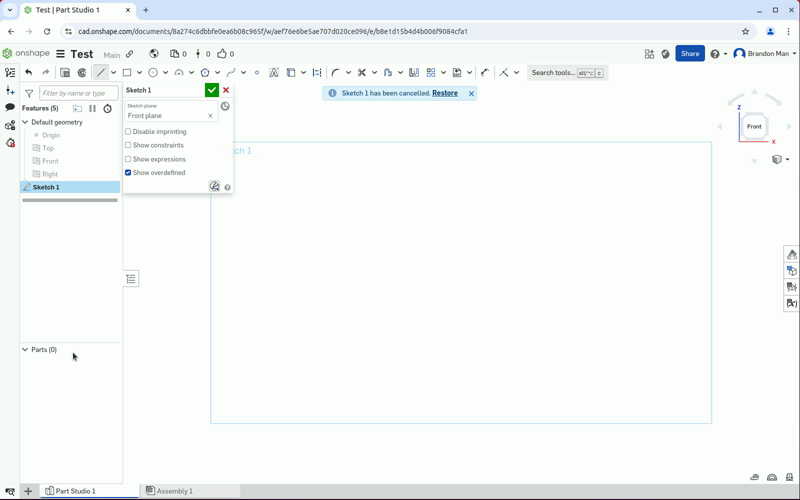
key_down(shift)
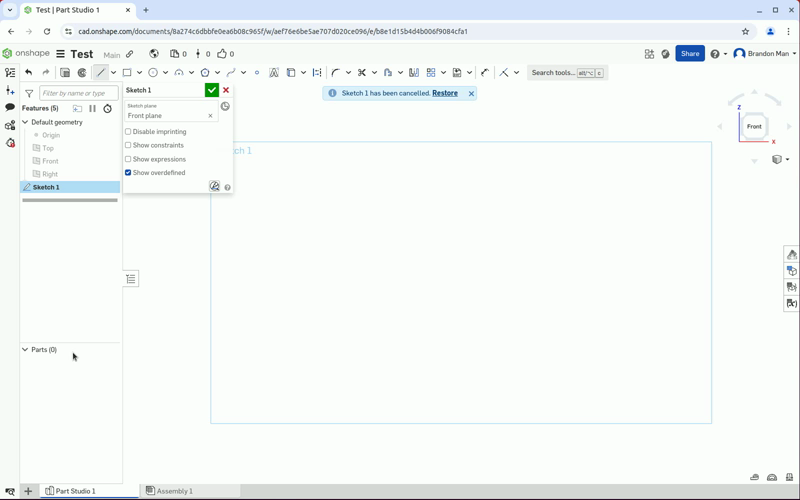
mouse_move(460, 282)
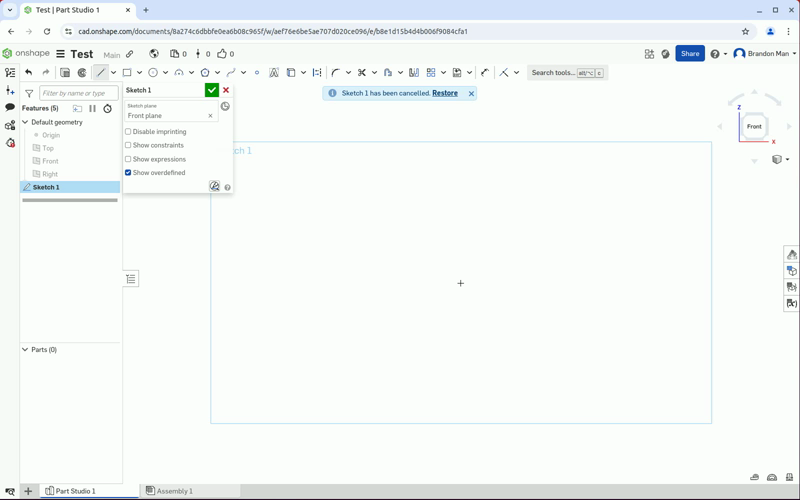
click(460, 282)
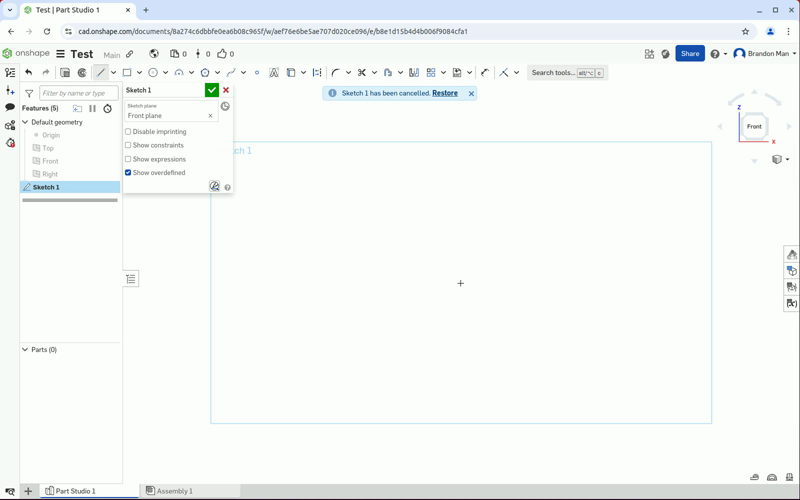
key_up(shift)
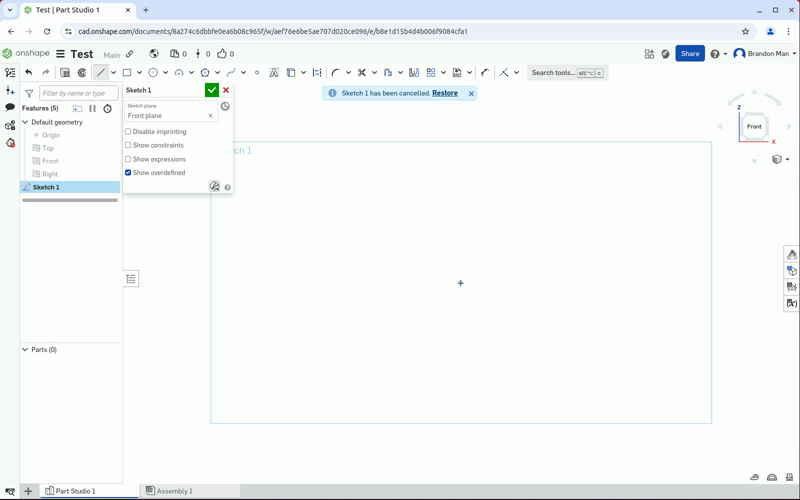
key_down(shift)
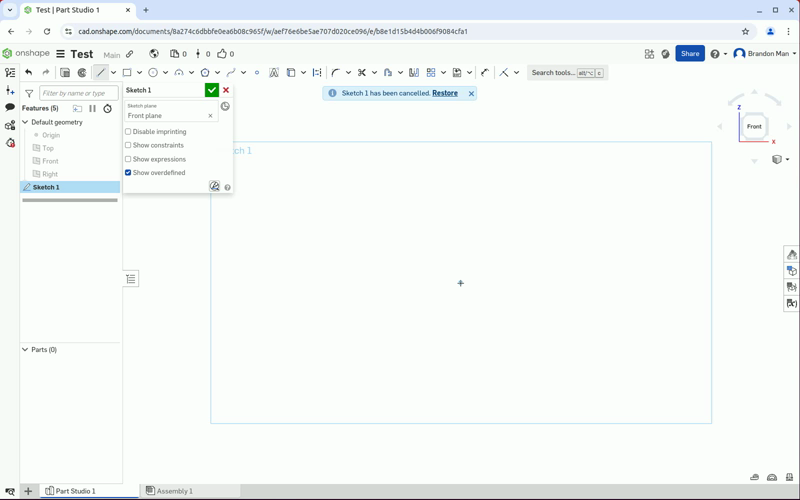
mouse_move(573, 282)
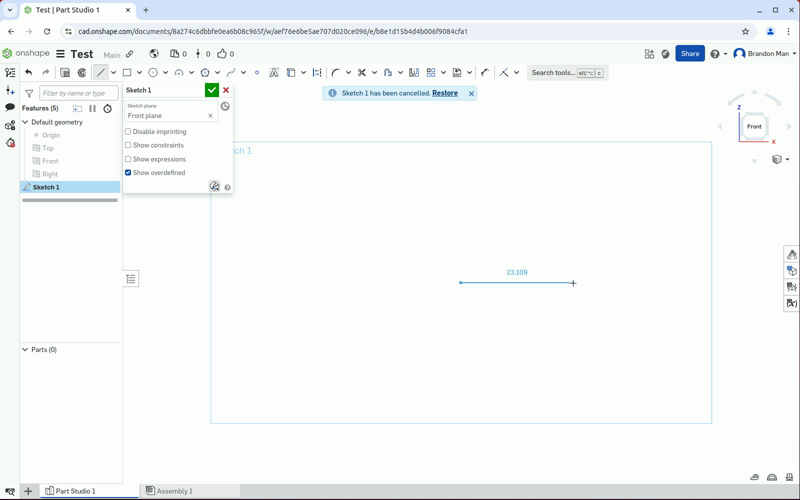
click(573, 282)
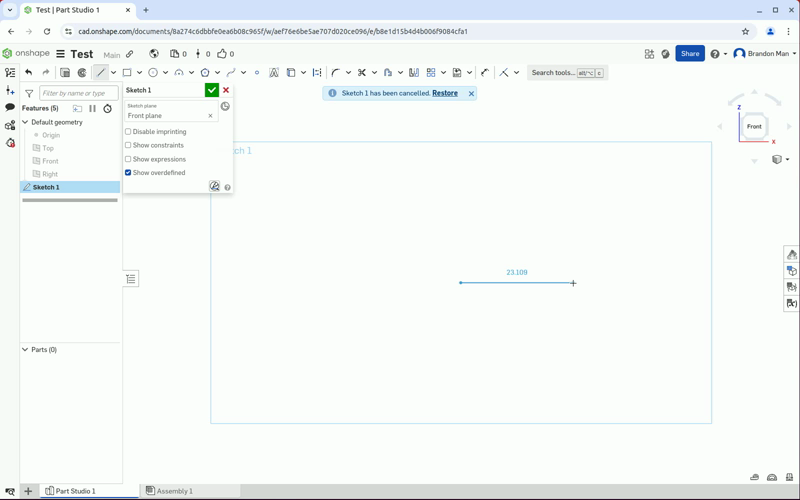
key_up(shift)
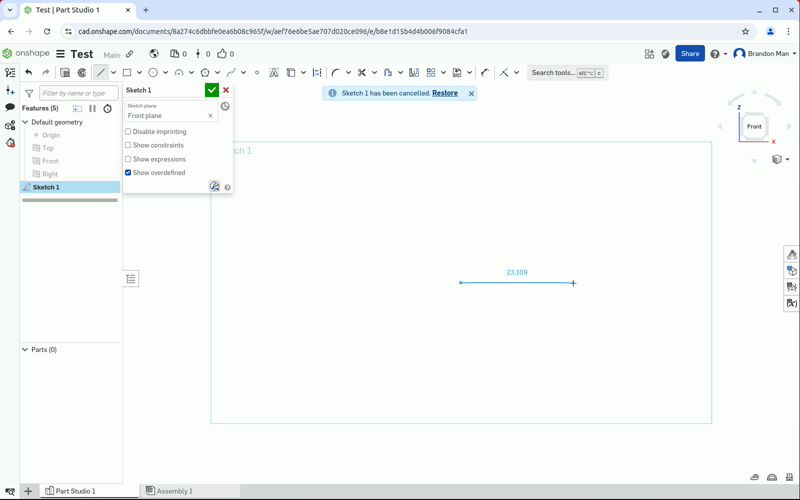
key_down(shift)
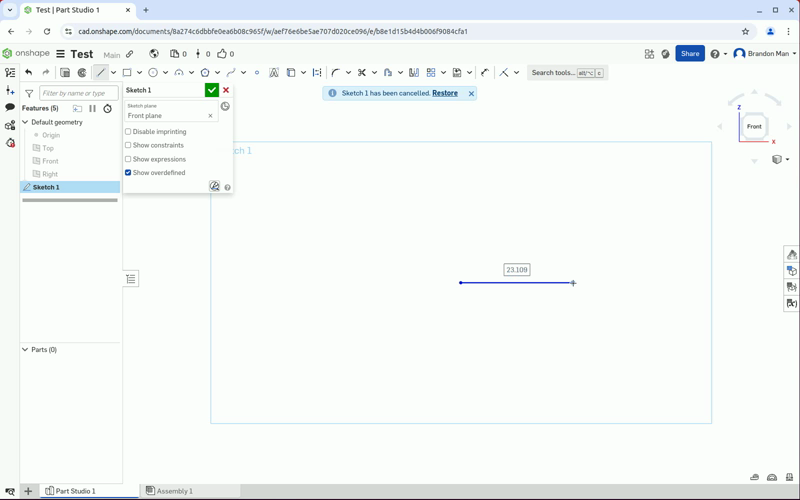
mouse_move(589, 282)
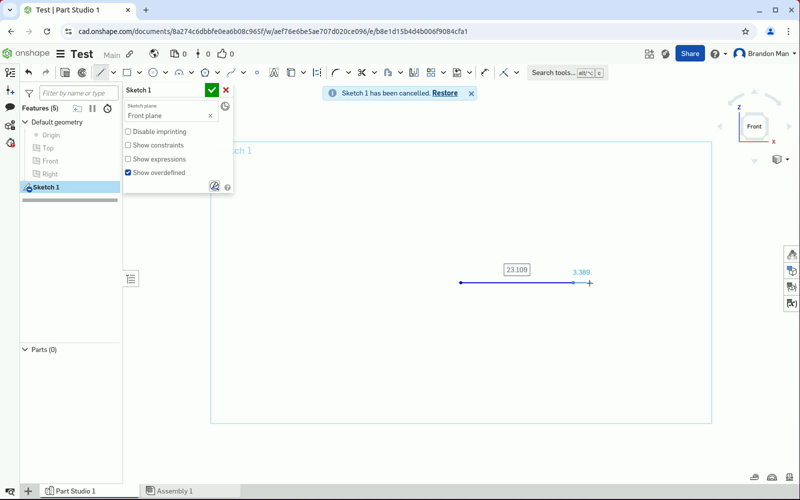
mouse_move(573, 226)
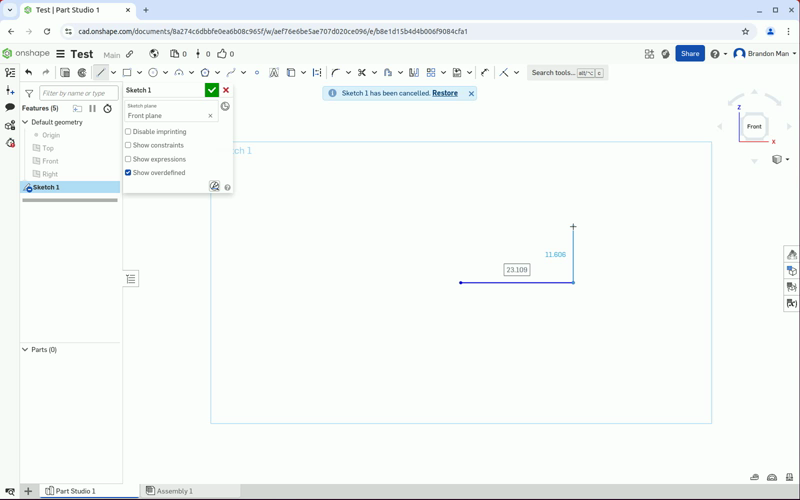
click(573, 226)
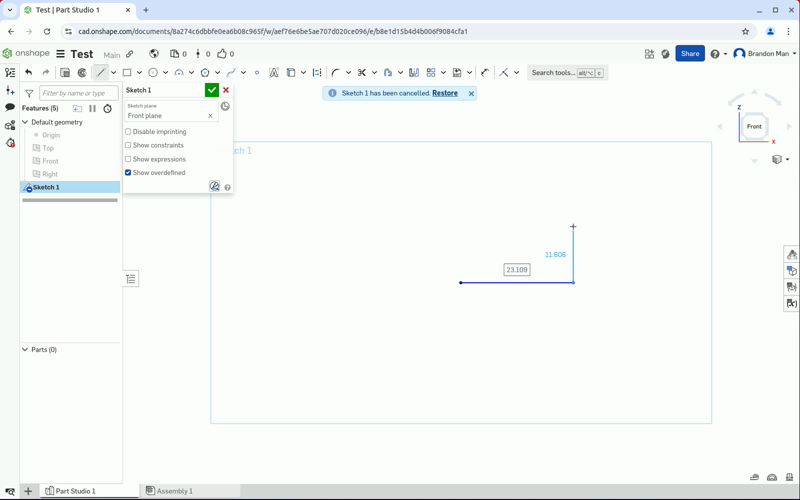
key_up(shift)
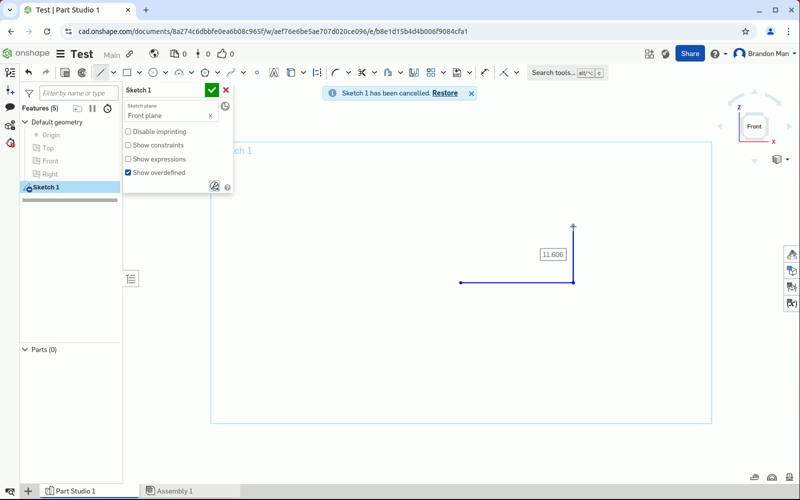
key_down(shift)
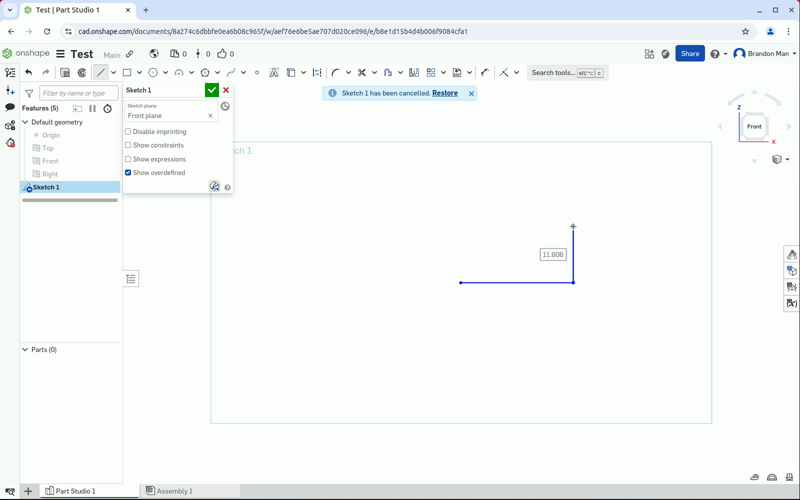
mouse_move(460, 226)
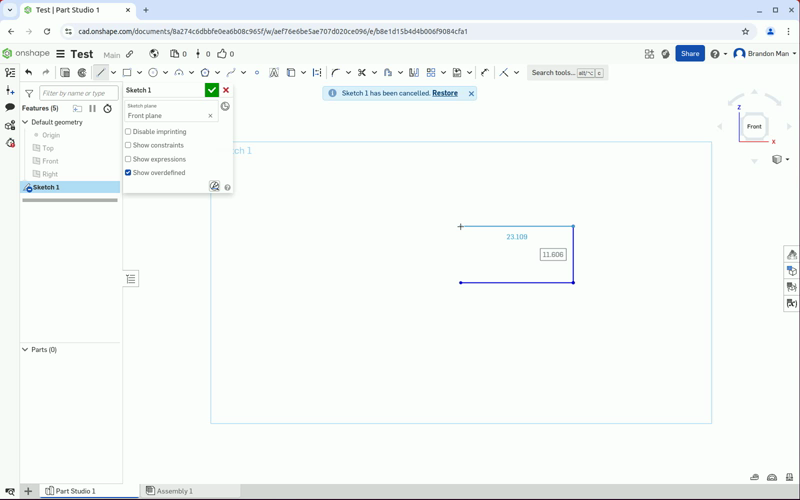
click(460, 226)
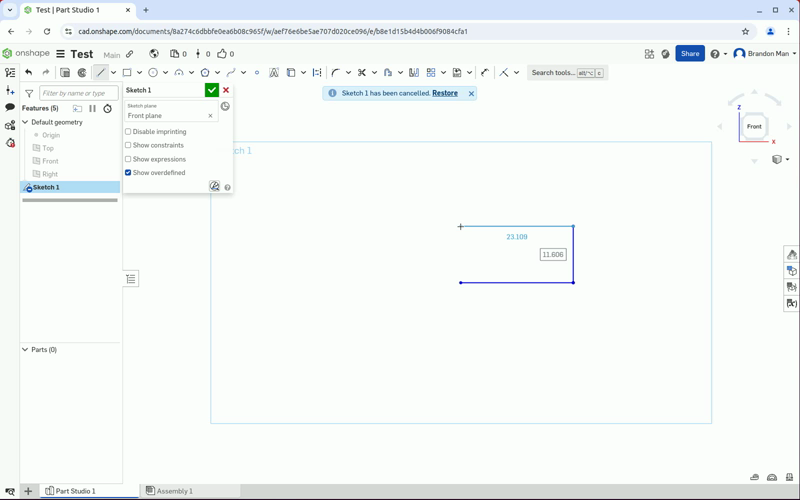
key_up(shift)
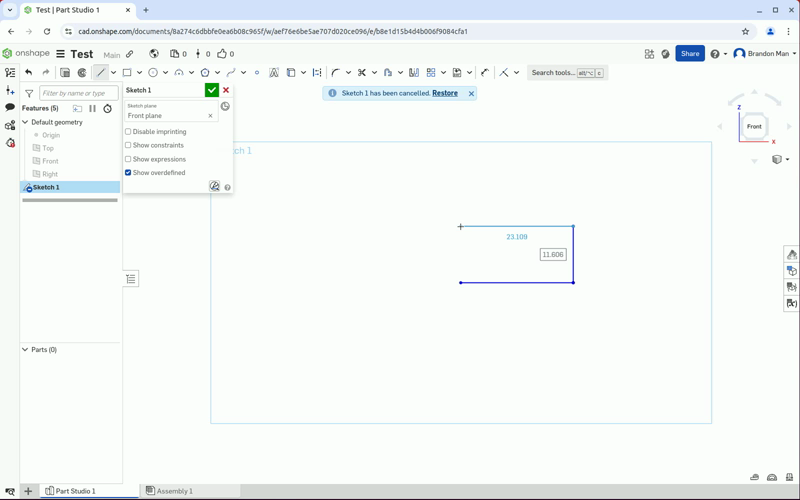
mouse_move(490, 226)
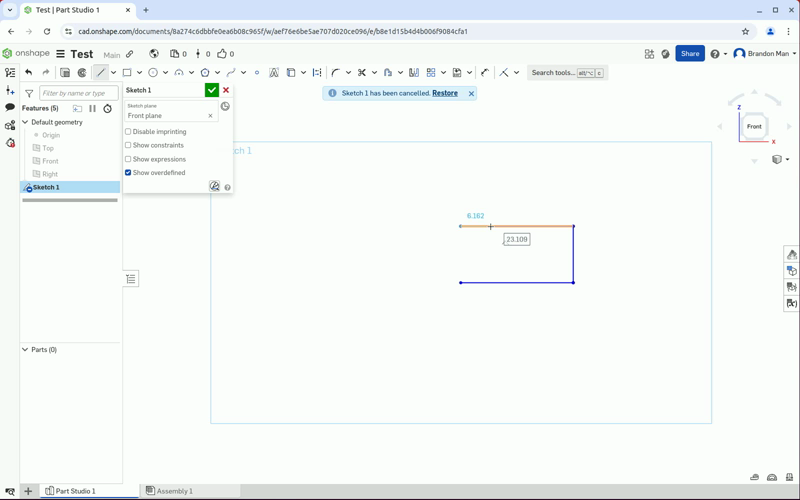
key_down(shift)
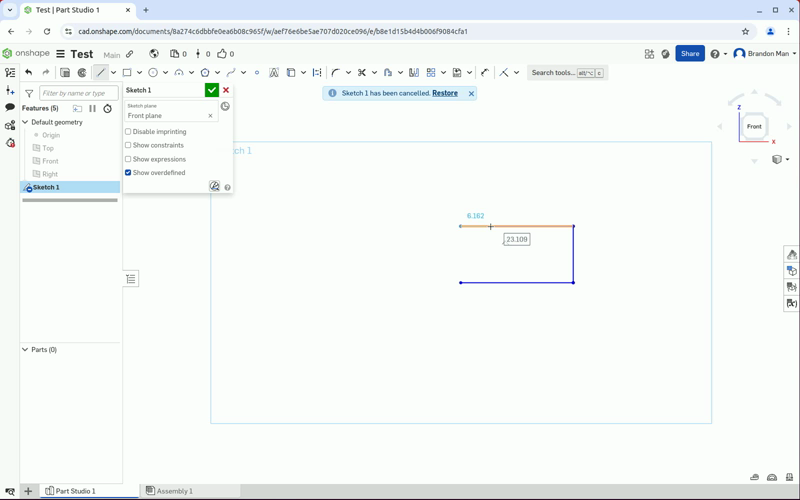
mouse_move(460, 282)
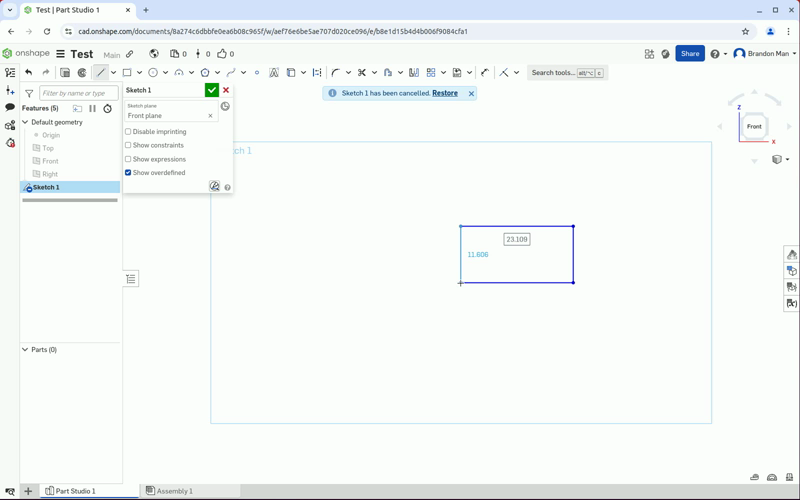
key_up(shift)
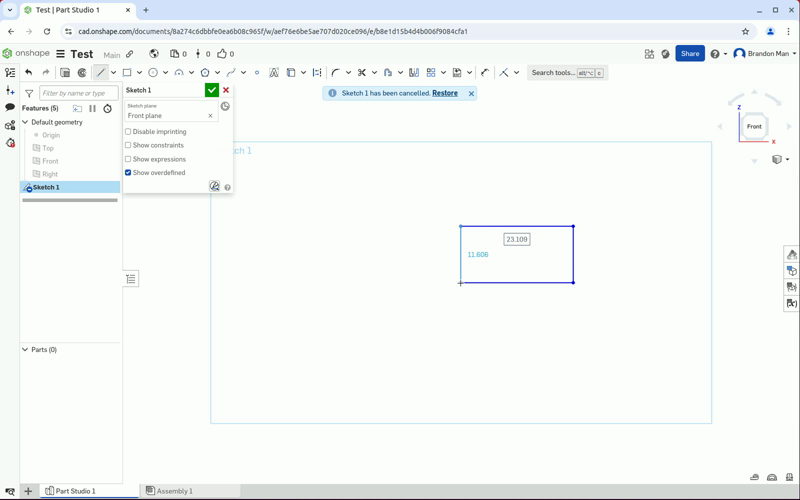
click(460, 282)
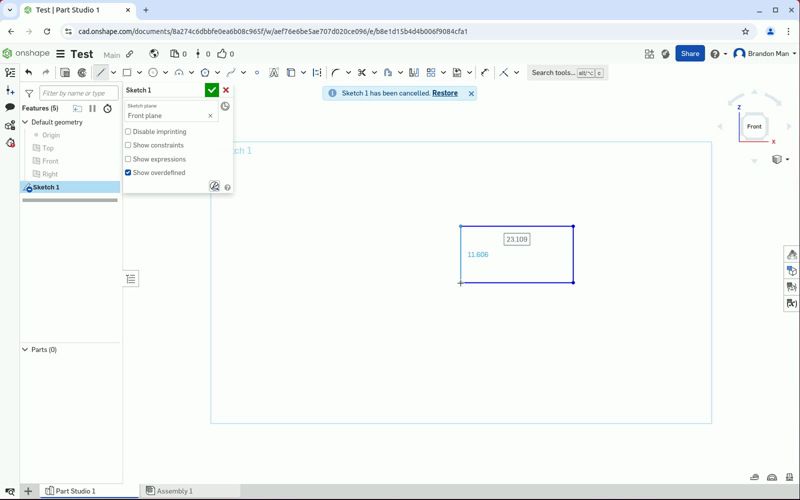
key(esc)
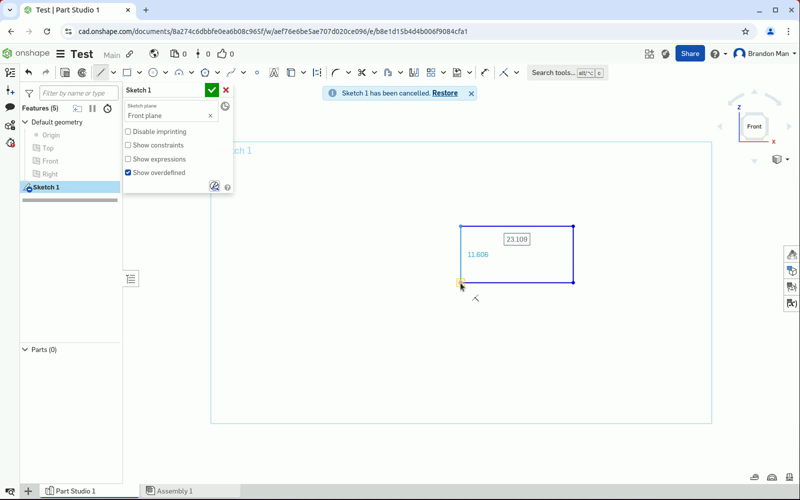
mouse_move(555, 256)
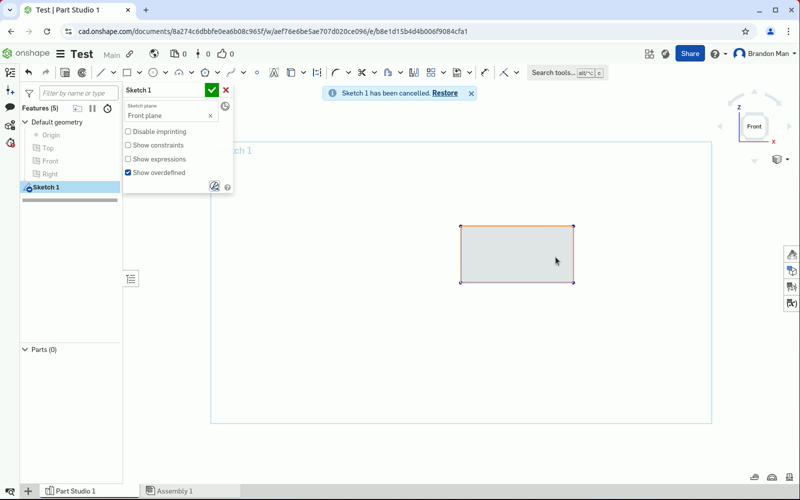
click(555, 256)
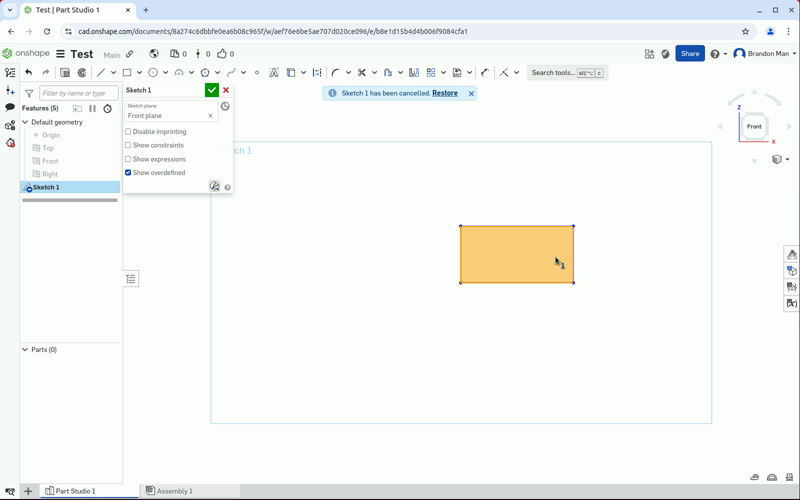
mouse_move(73, 352)
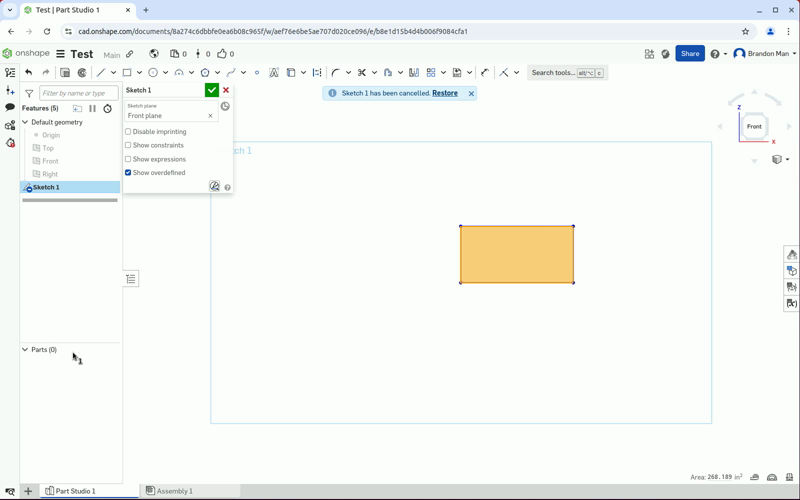
key(shift+y)
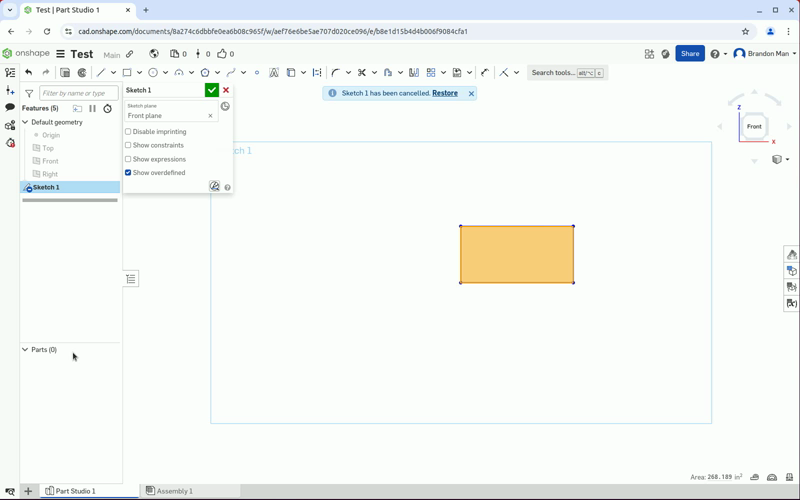
key(shift+e)
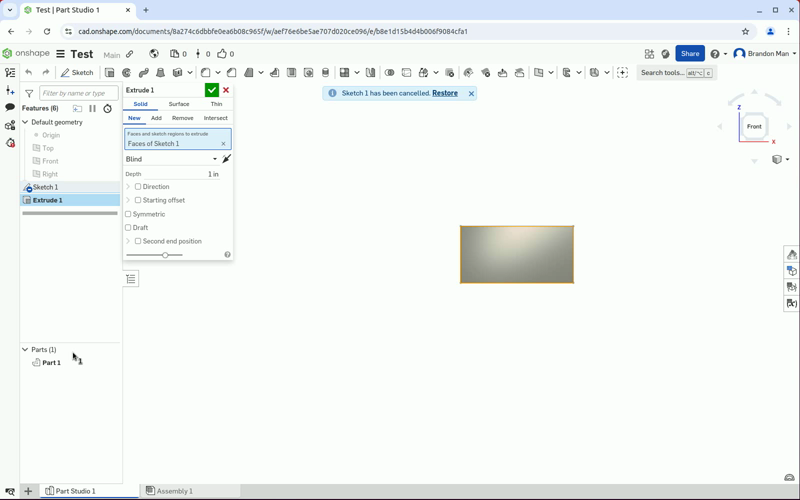
mouse_move(143, 106)
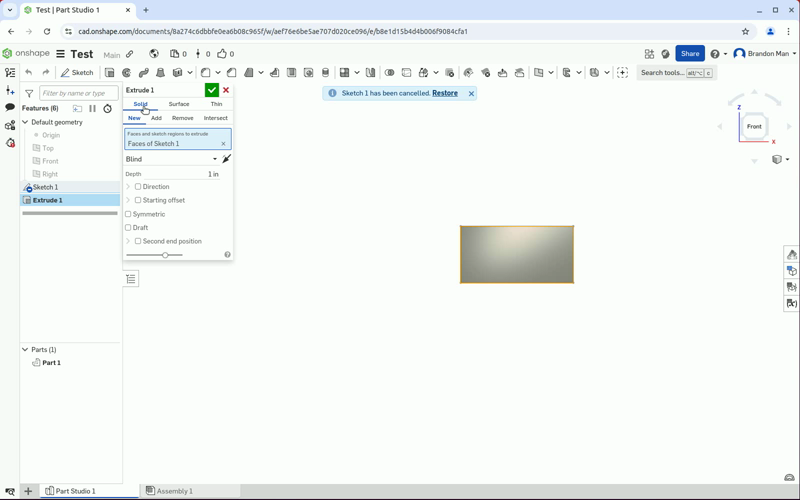
click(143, 106)
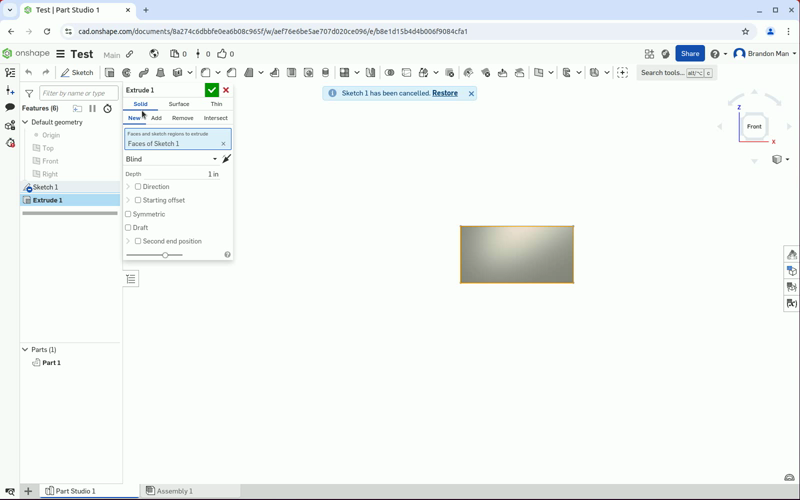
mouse_move(137, 120)
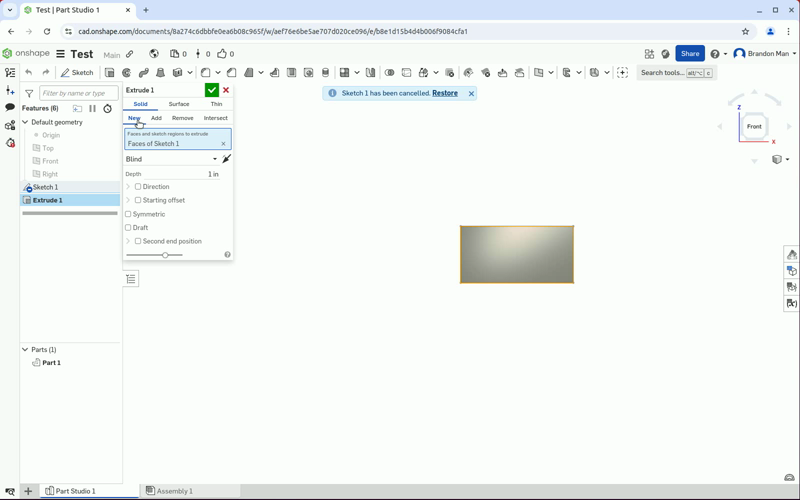
click(137, 120)
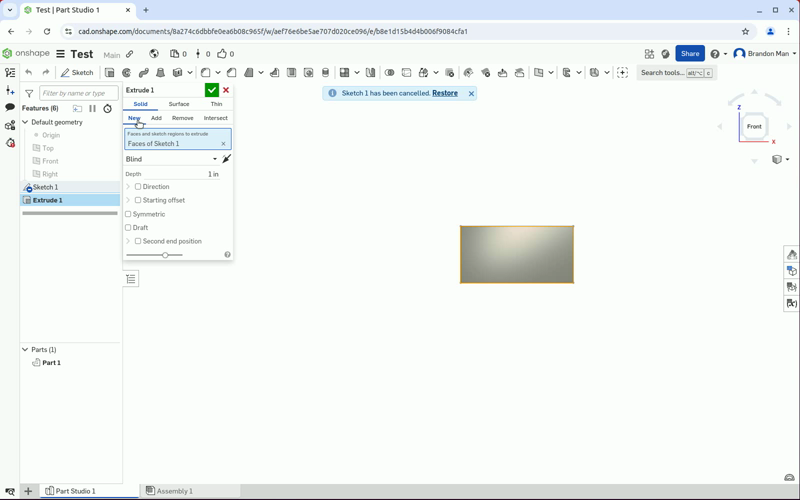
key(tab, 4)
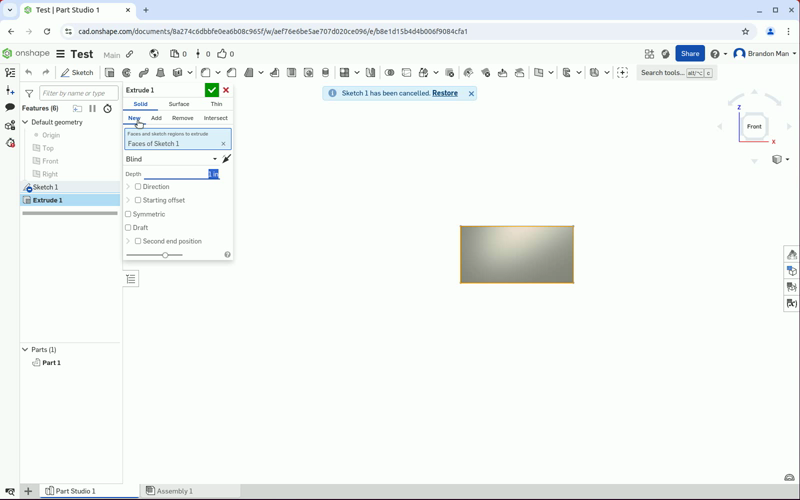
text(17.331)
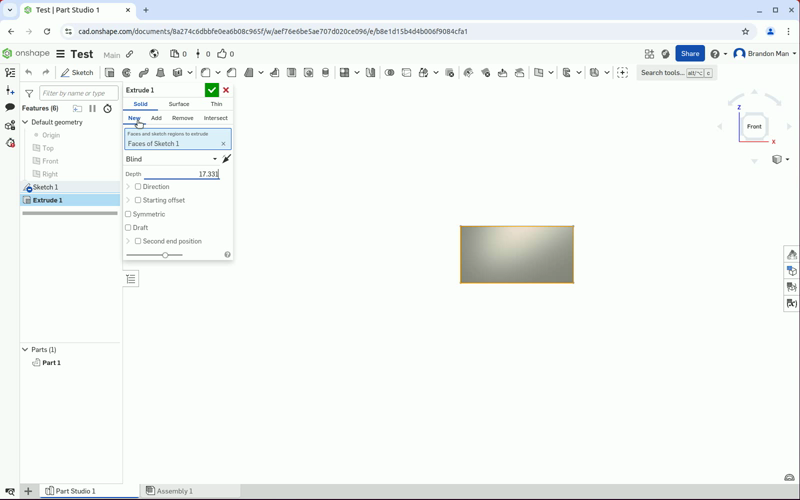
key(enter)
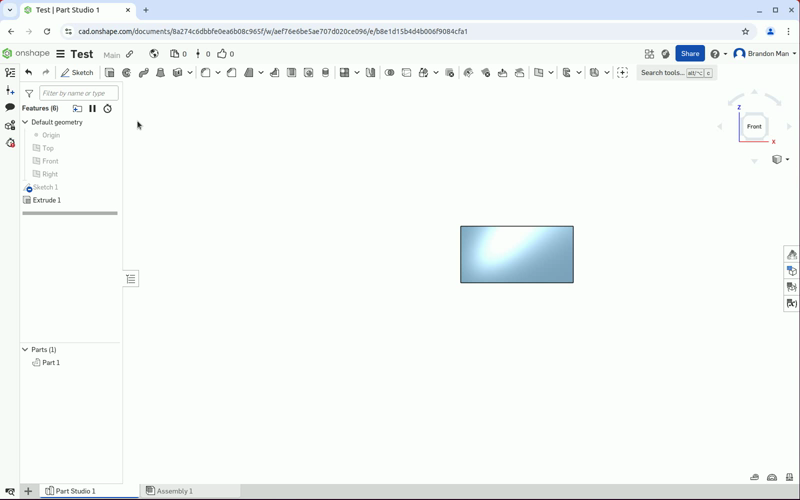
key(shift+h)
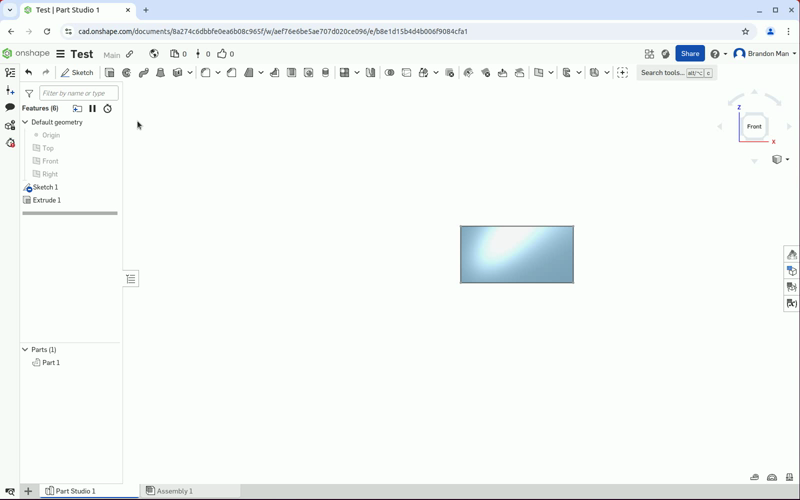
key(shift+h)
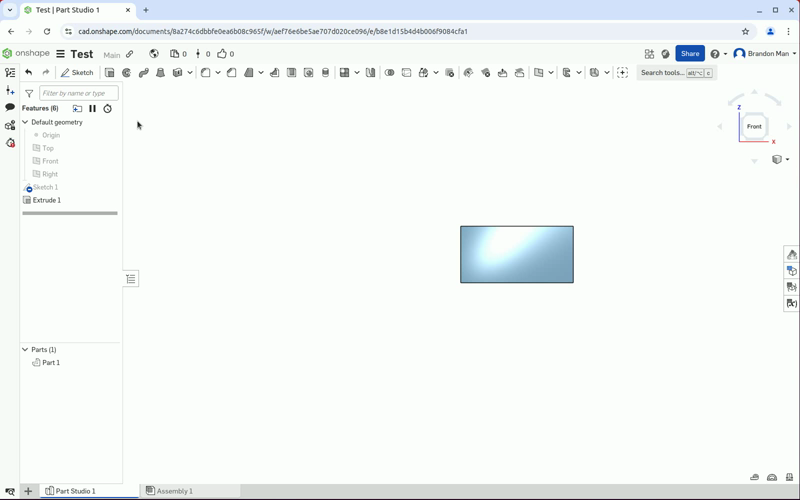
mouse_move(73, 189)
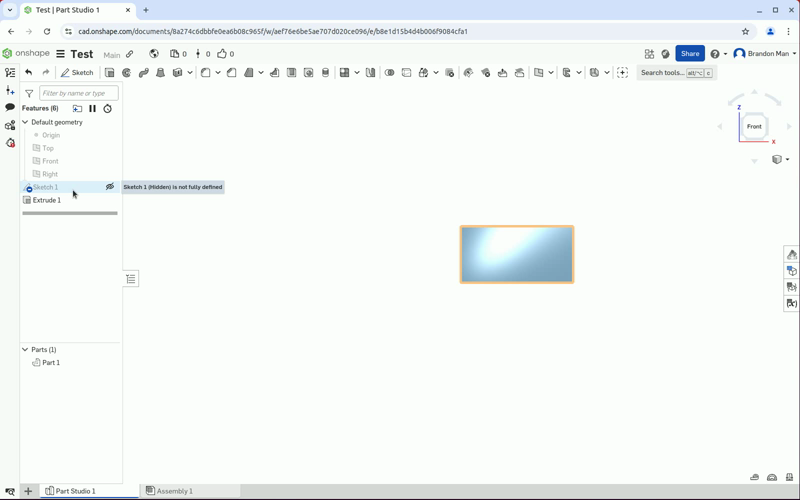
click(73, 189)
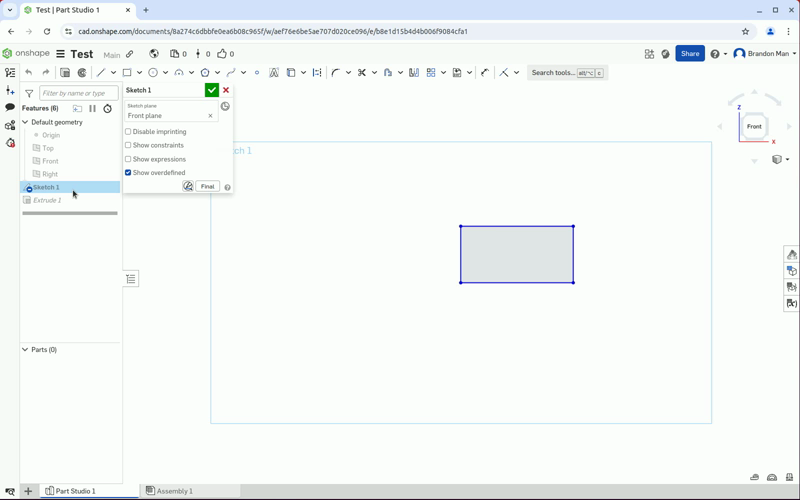
mouse_move(229, 92)
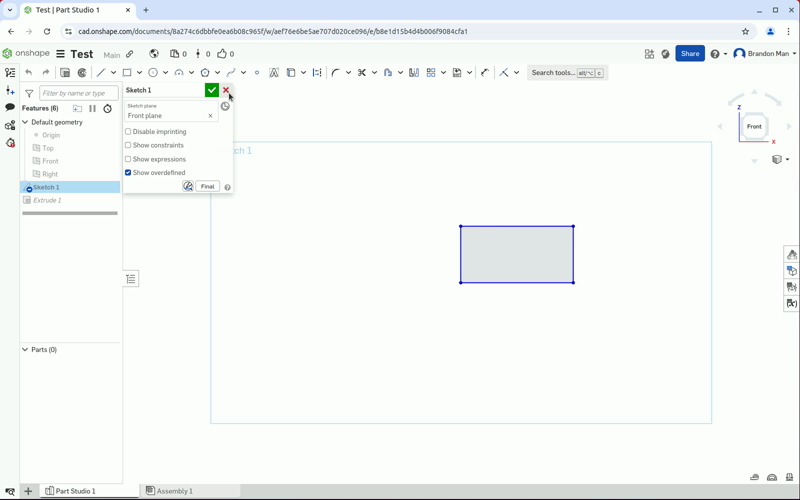
click(229, 92)
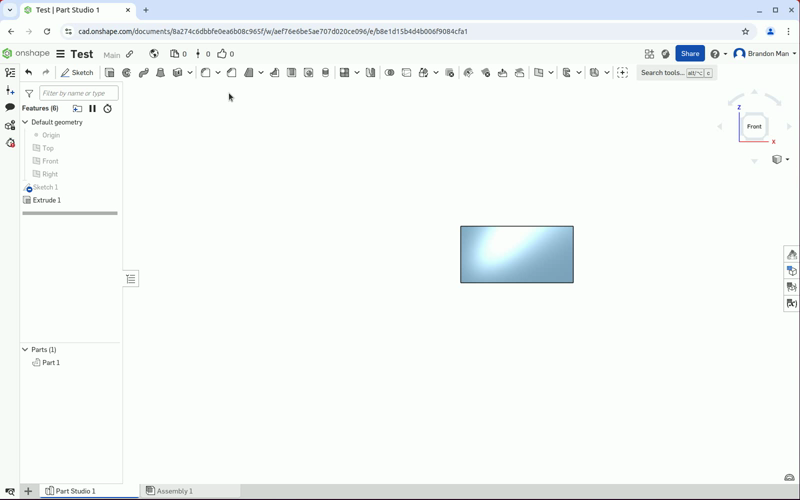
mouse_move(73, 352)
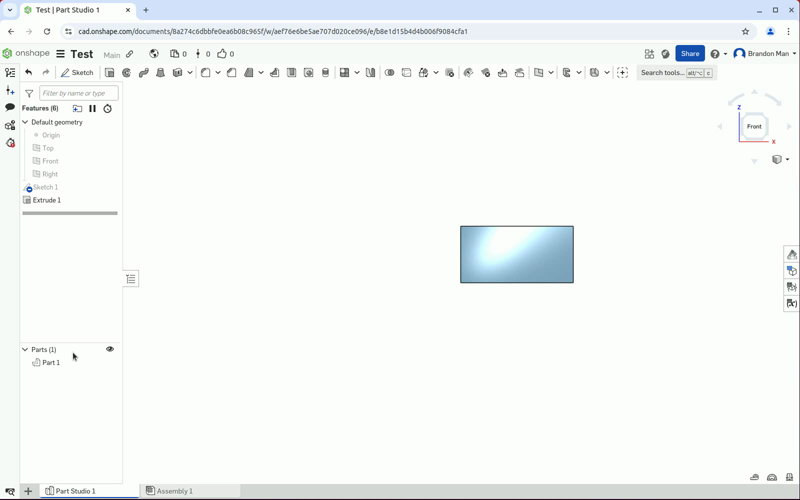
key(y)
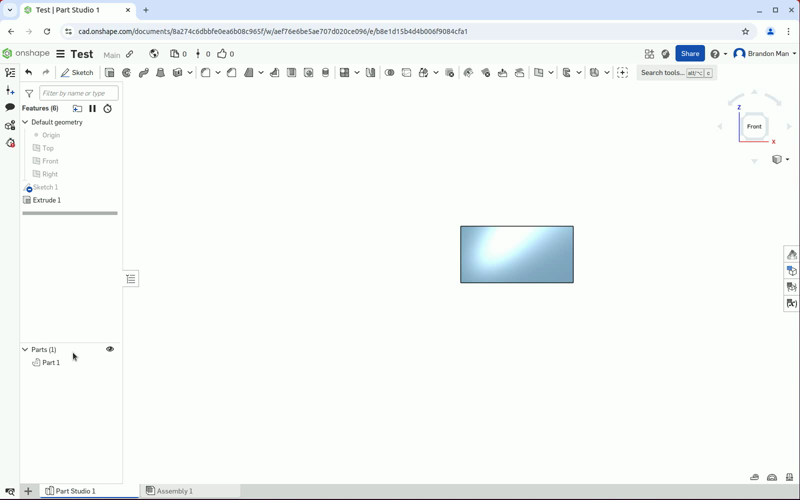
key(shift+p)
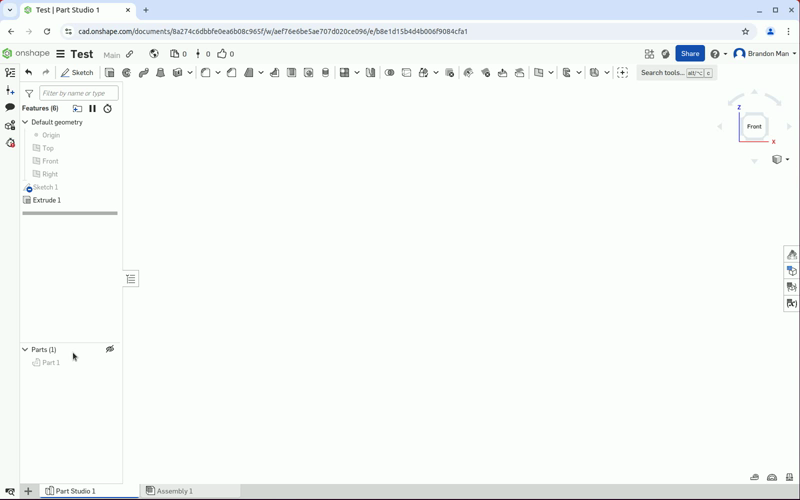
key(space)
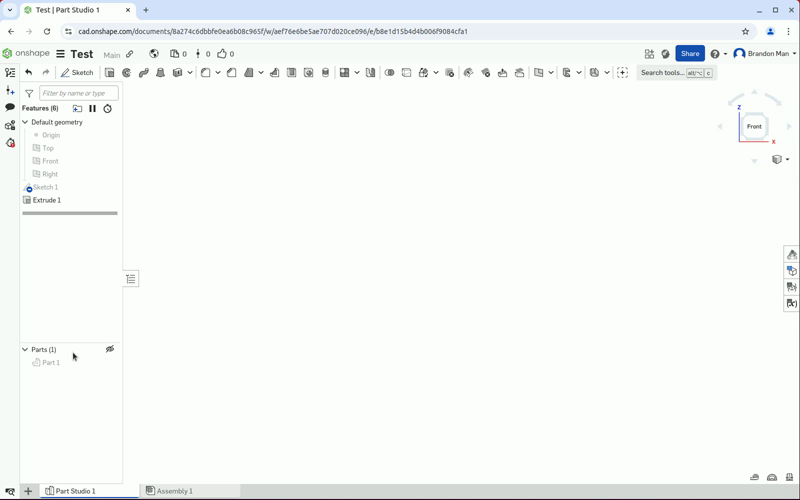
key_down(shift)
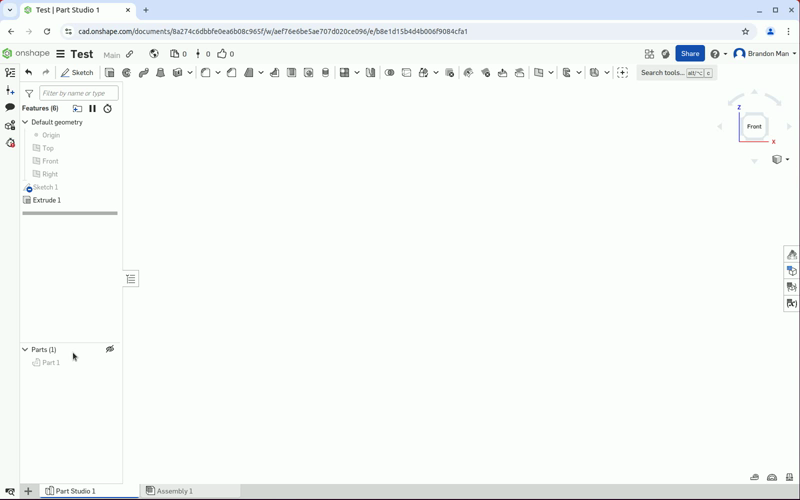
key(down)
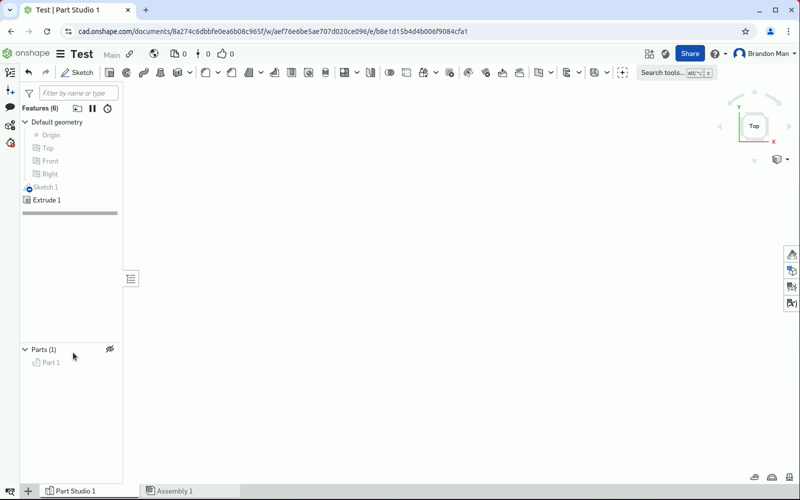
key_up(shift)
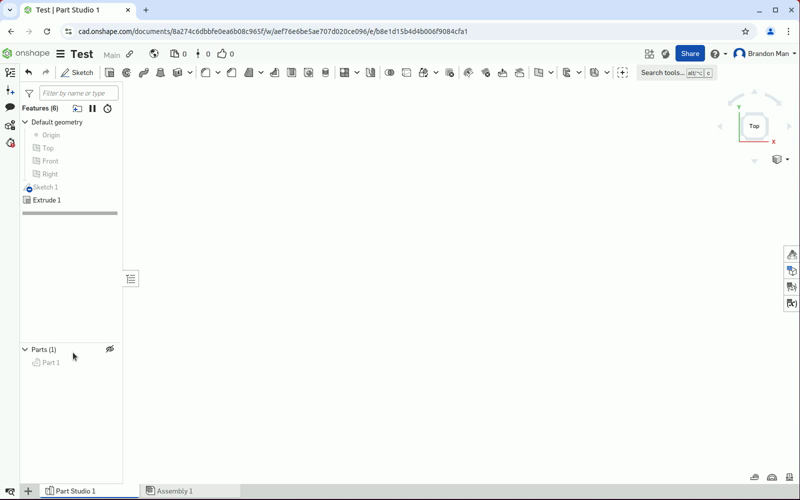
mouse_move(73, 352)
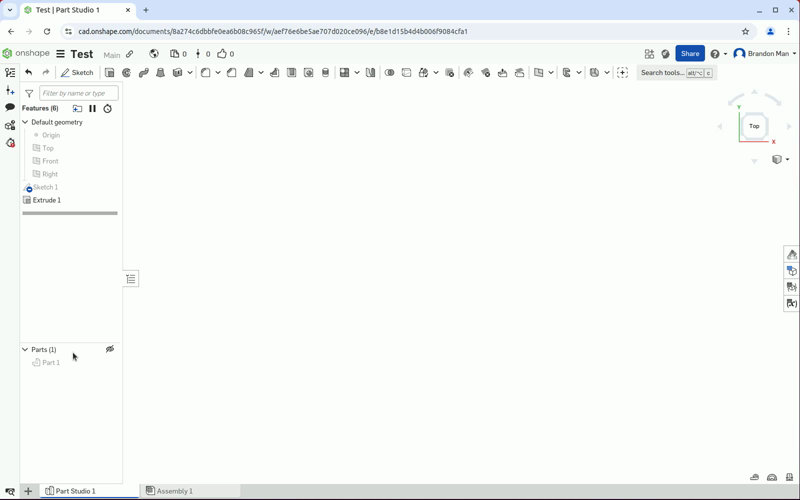
key(shift+y)
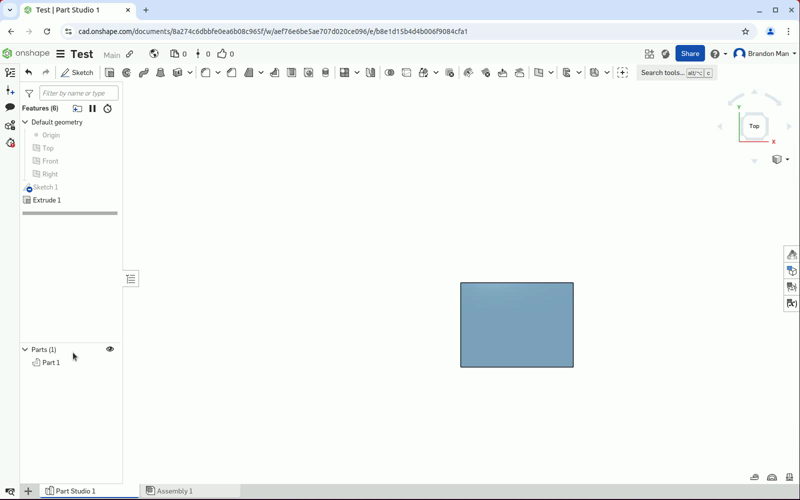
mouse_move(541, 75)
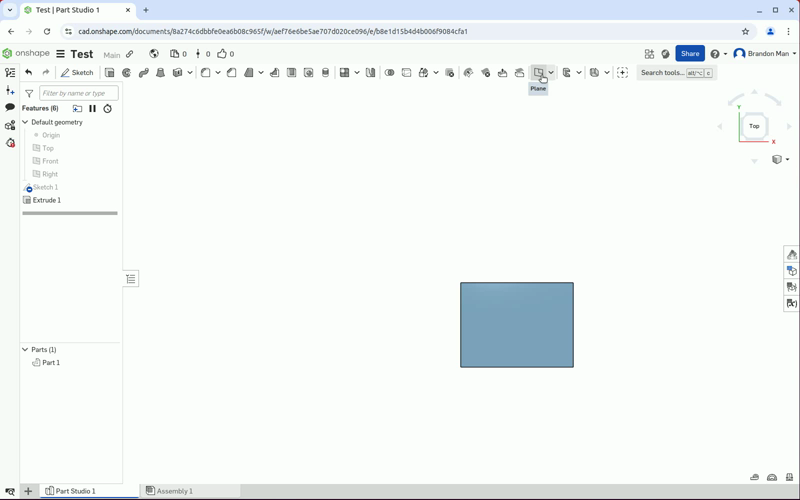
click(541, 75)
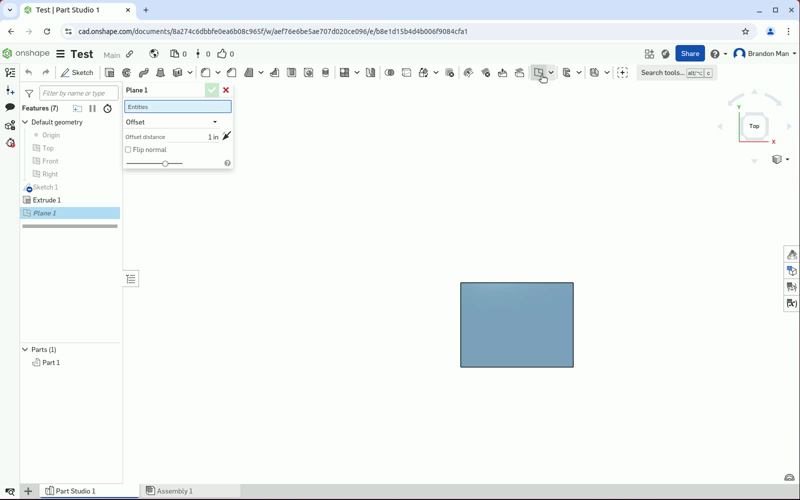
mouse_move(73, 150)
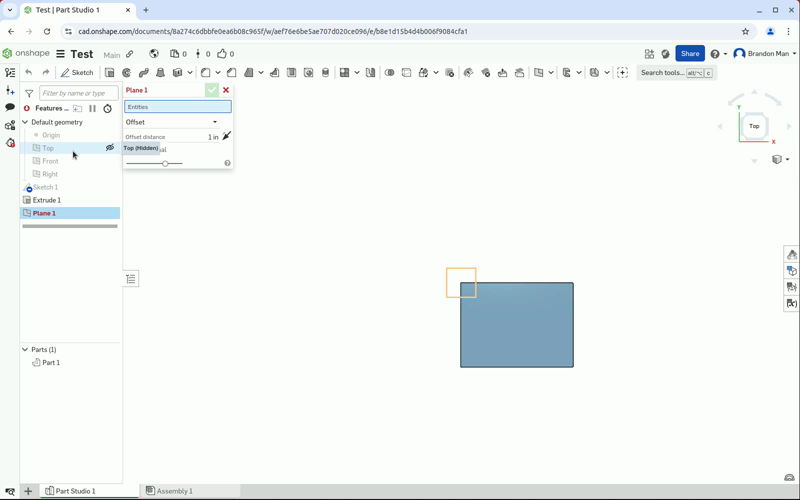
click(73, 150)
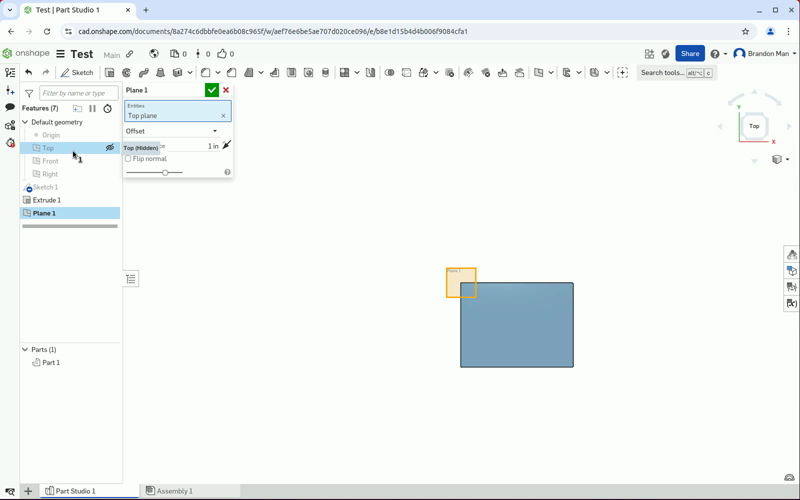
key(tab, 2)
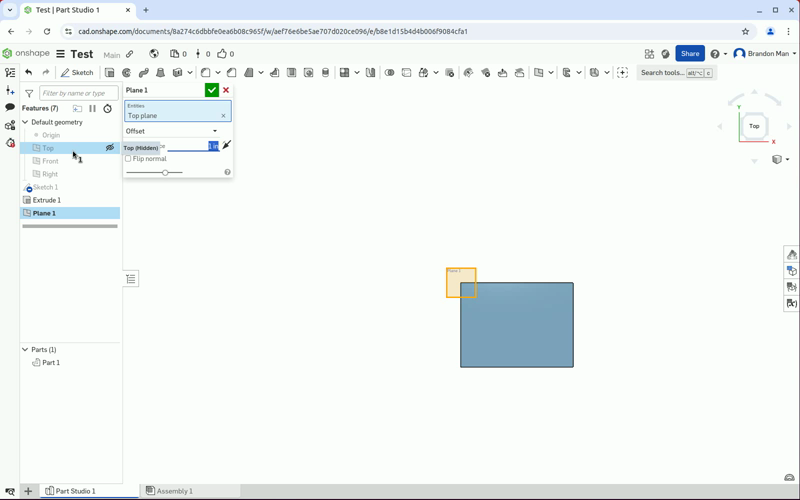
text(11.554)
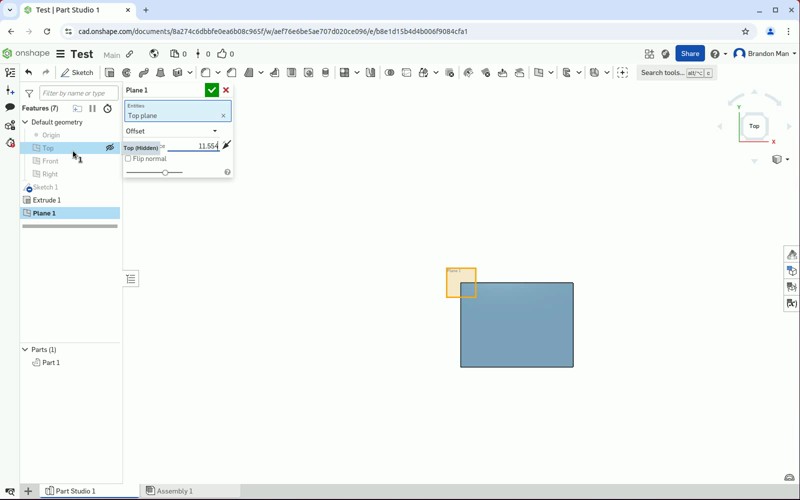
key(enter, 2)
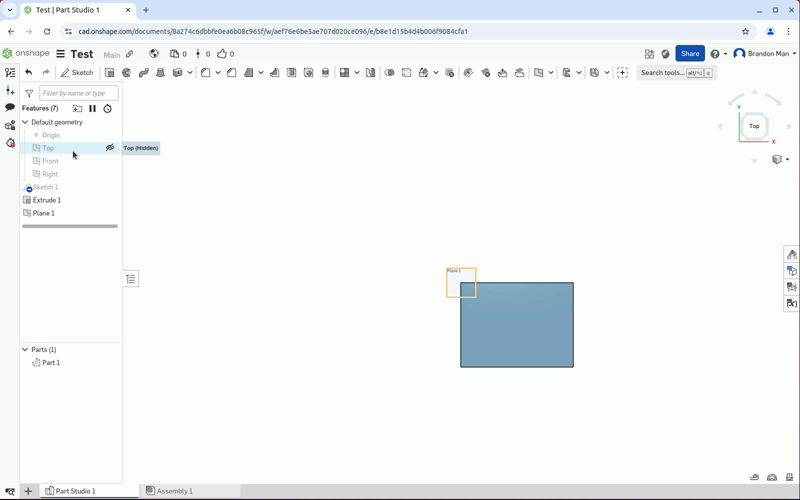
key(shift+s)
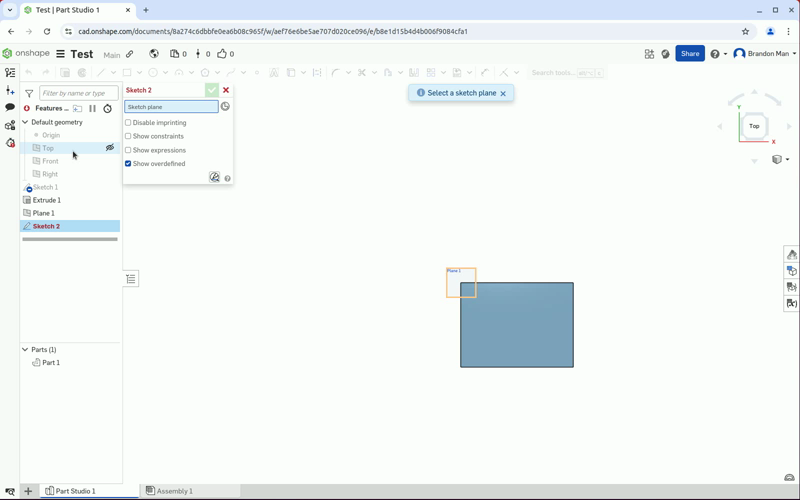
mouse_move(73, 215)
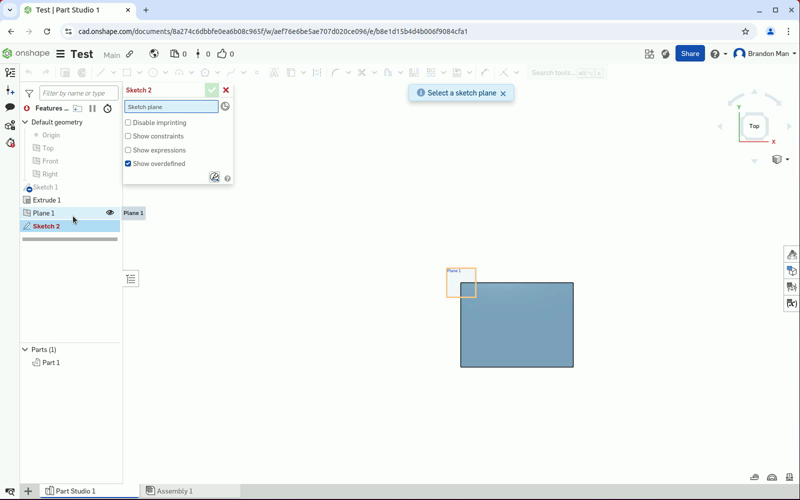
click(73, 215)
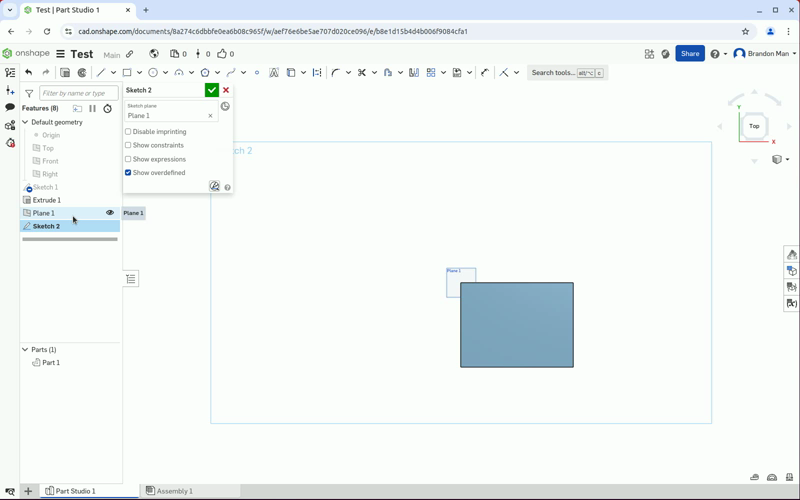
mouse_move(73, 352)
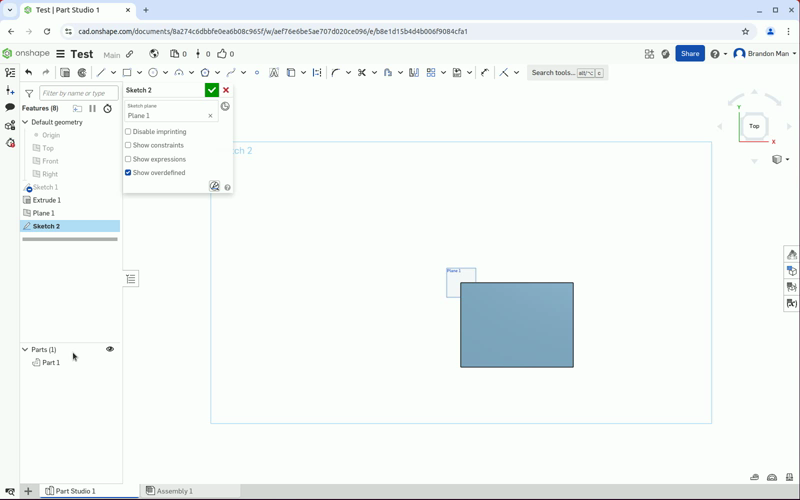
key(y)
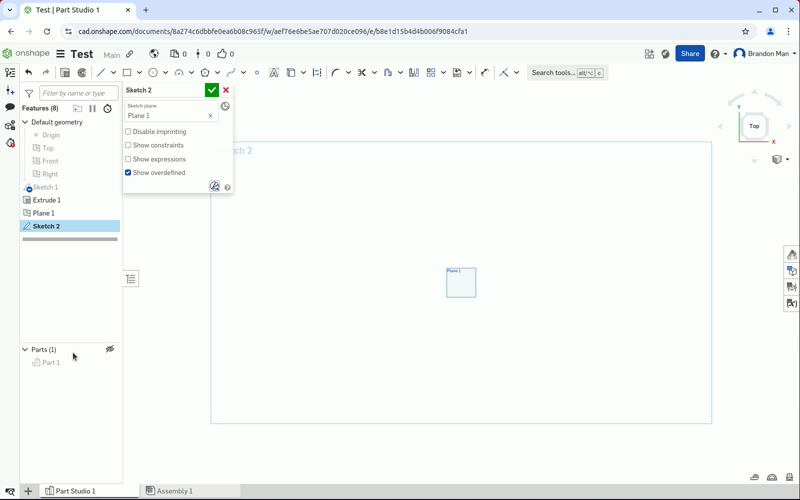
key(l)
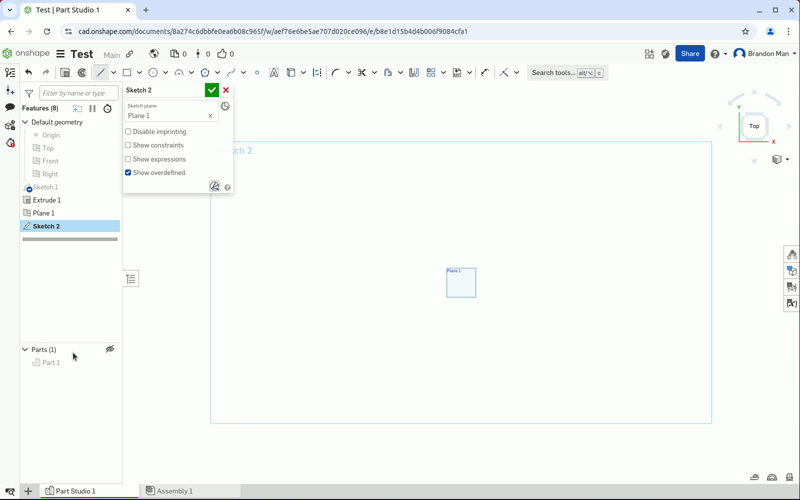
key_down(shift)
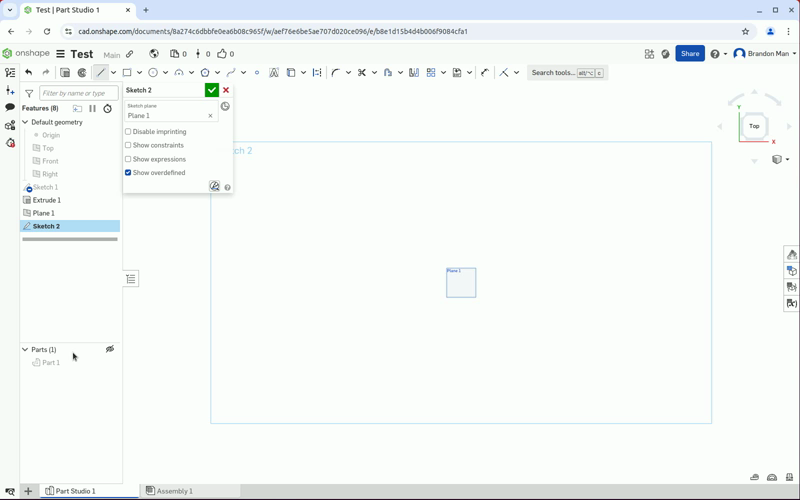
mouse_move(474, 367)
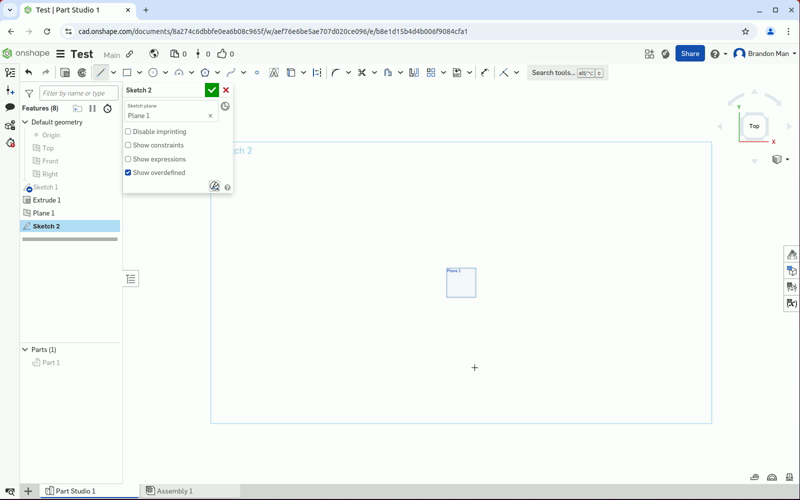
click(474, 367)
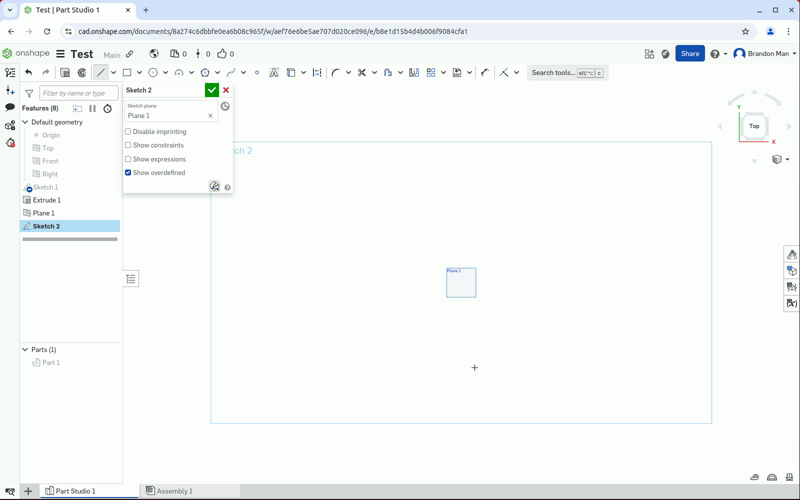
key_up(shift)
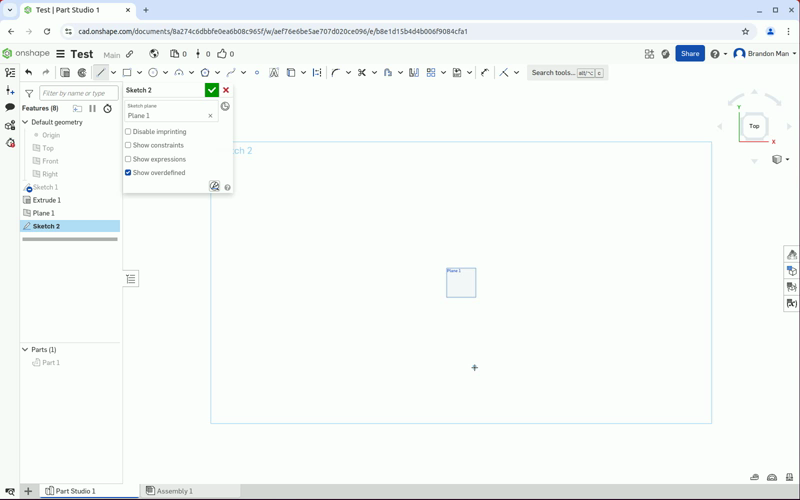
key_down(shift)
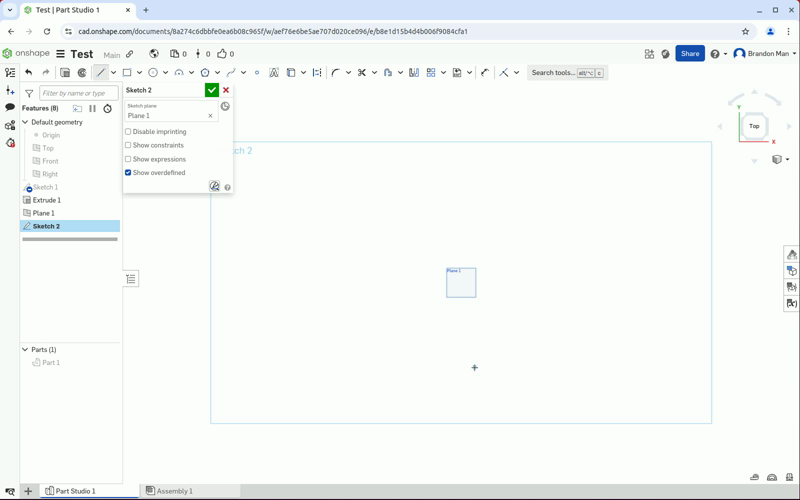
mouse_move(545, 367)
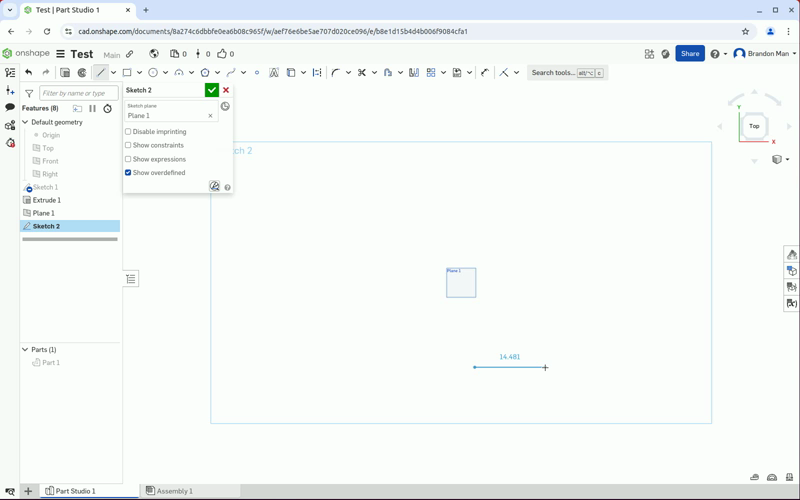
click(545, 367)
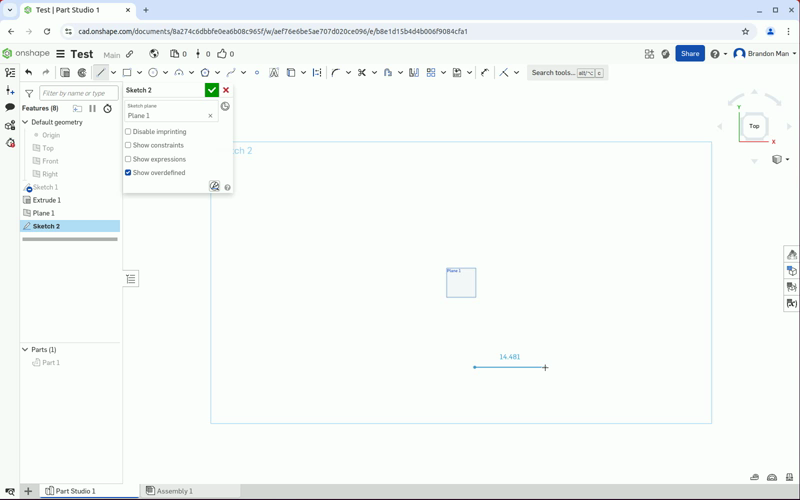
key_up(shift)
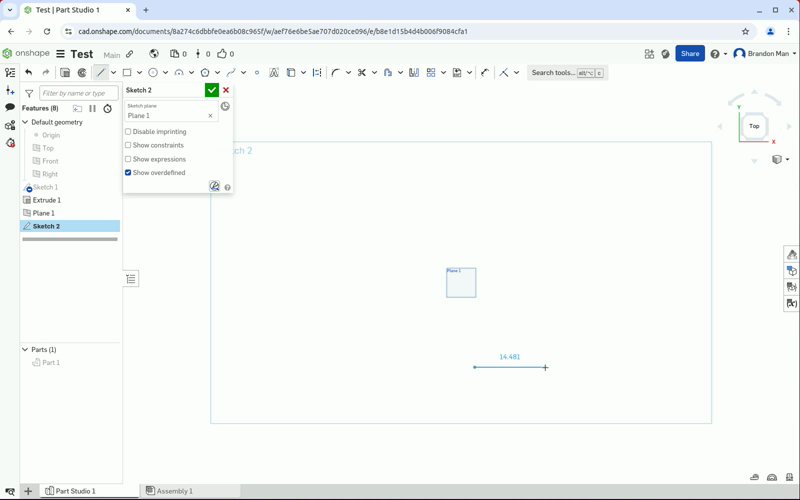
key_down(shift)
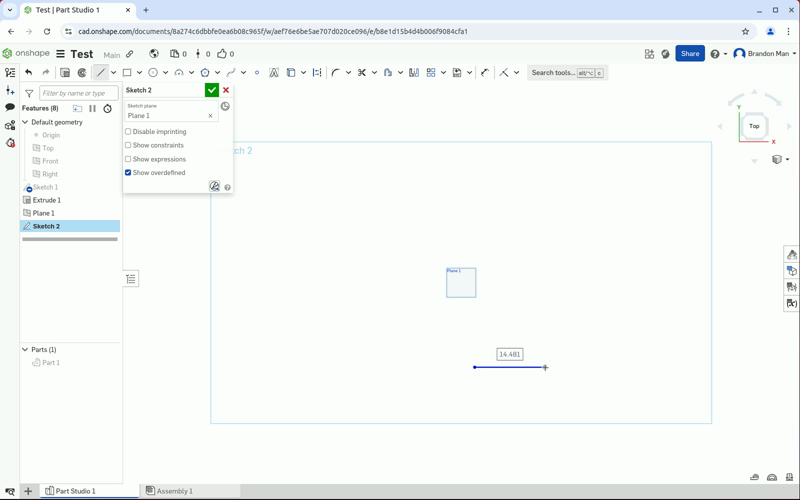
mouse_move(575, 367)
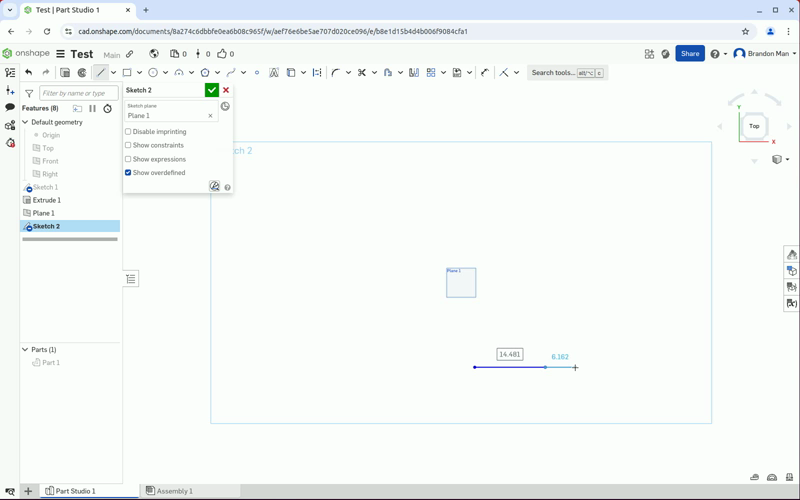
mouse_move(573, 324)
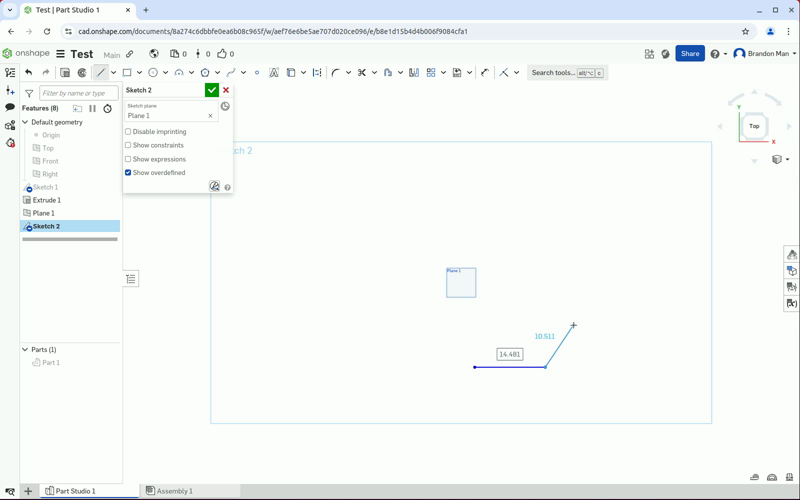
click(573, 324)
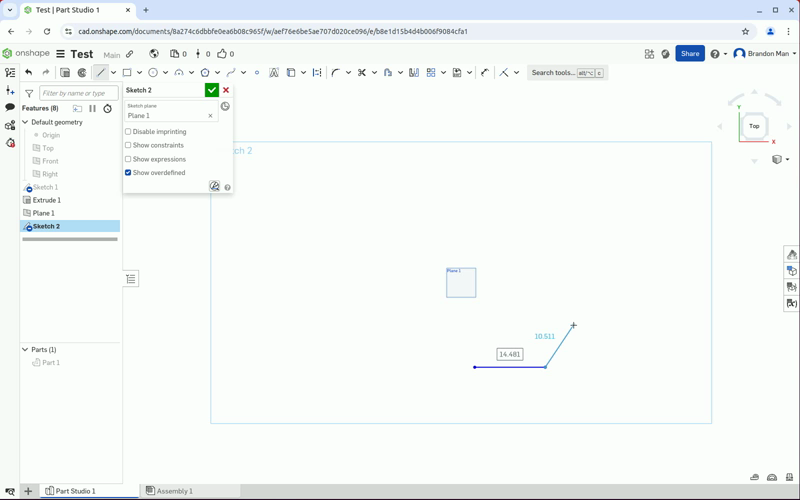
key_up(shift)
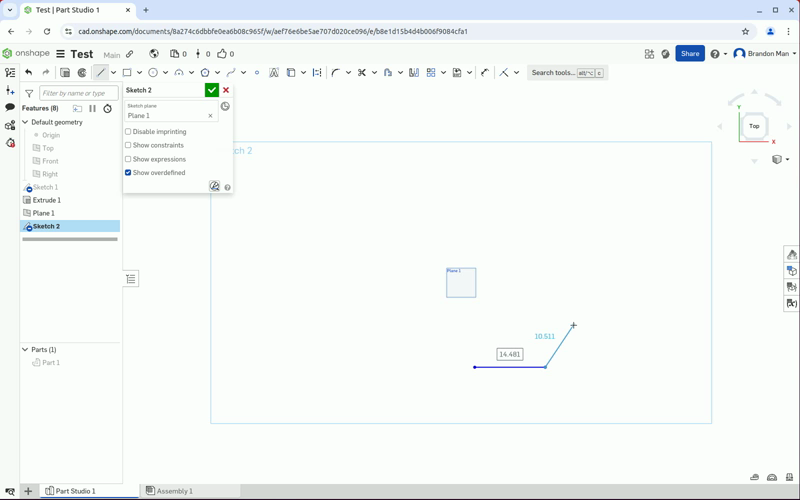
key_down(shift)
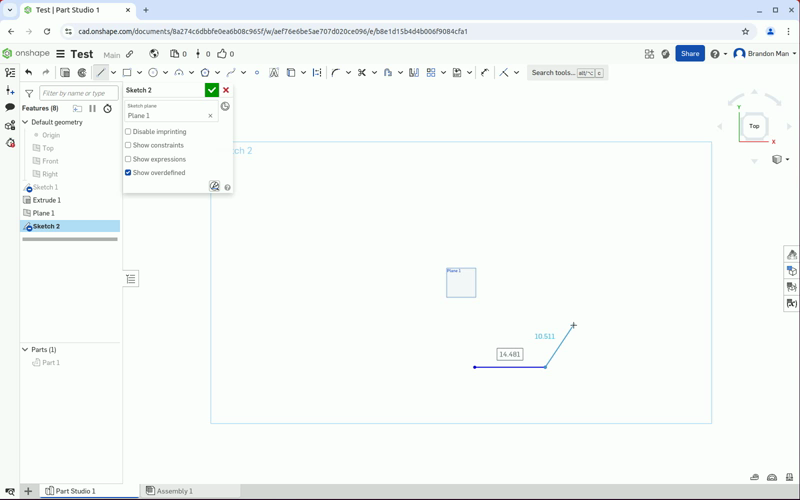
mouse_move(589, 324)
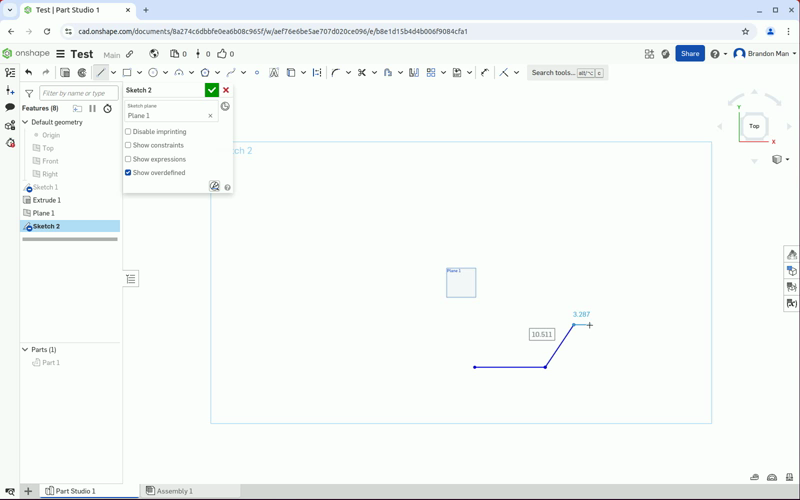
mouse_move(573, 283)
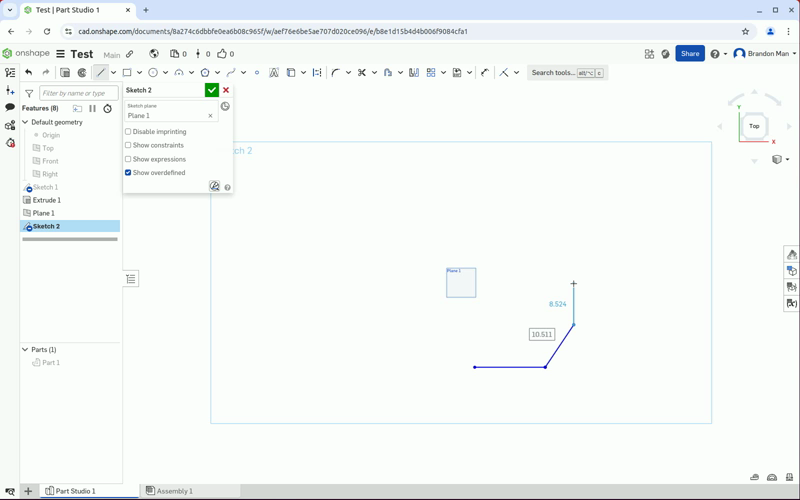
click(573, 283)
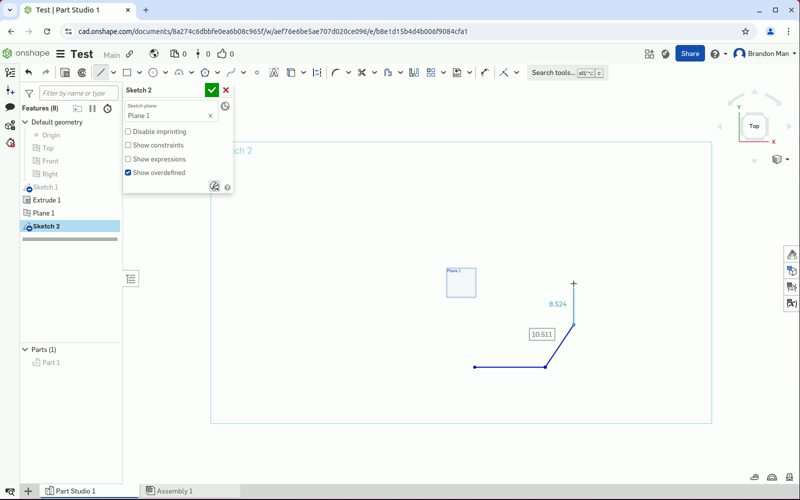
key_up(shift)
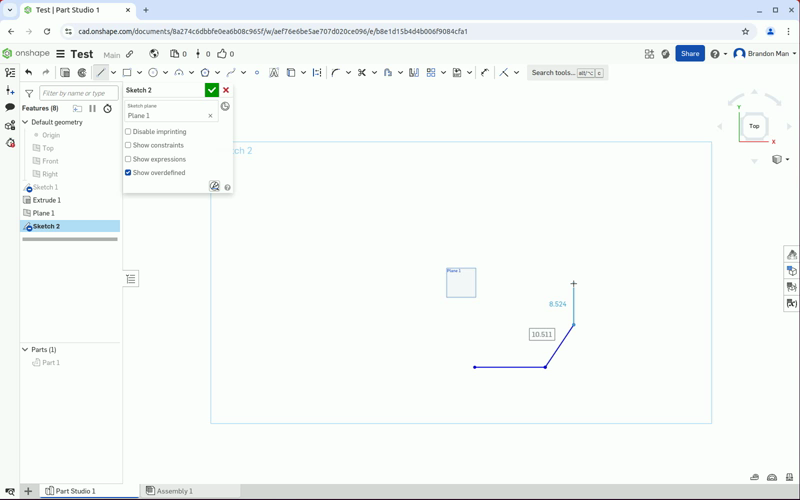
key_down(shift)
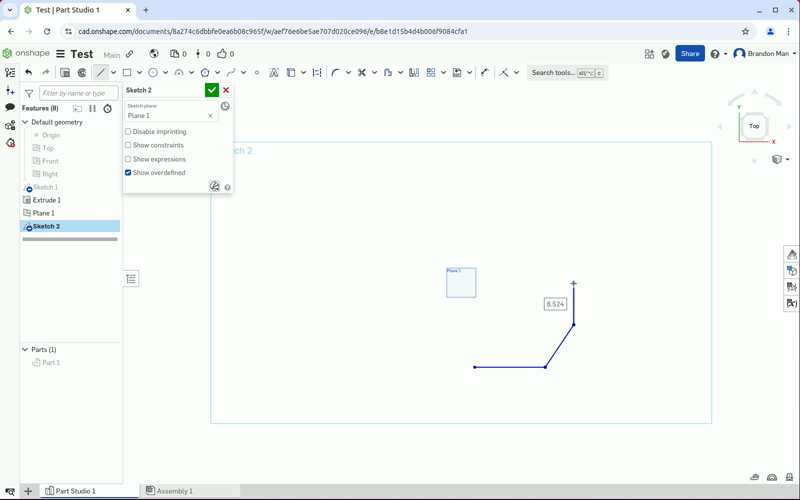
mouse_move(589, 283)
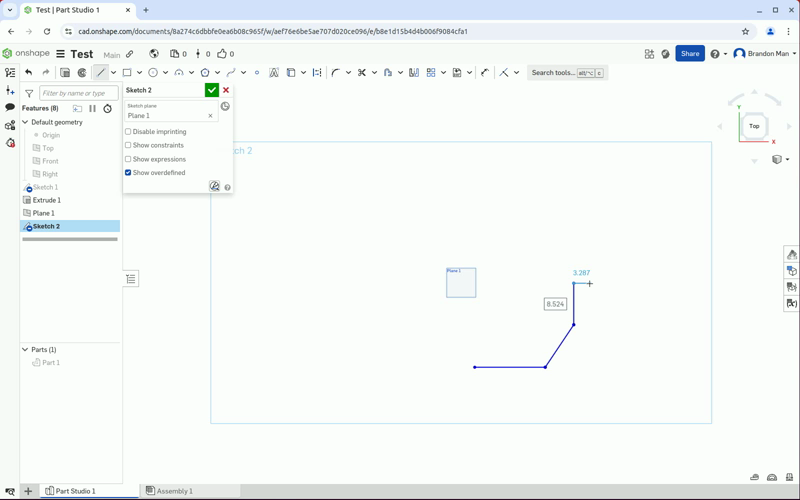
mouse_move(531, 283)
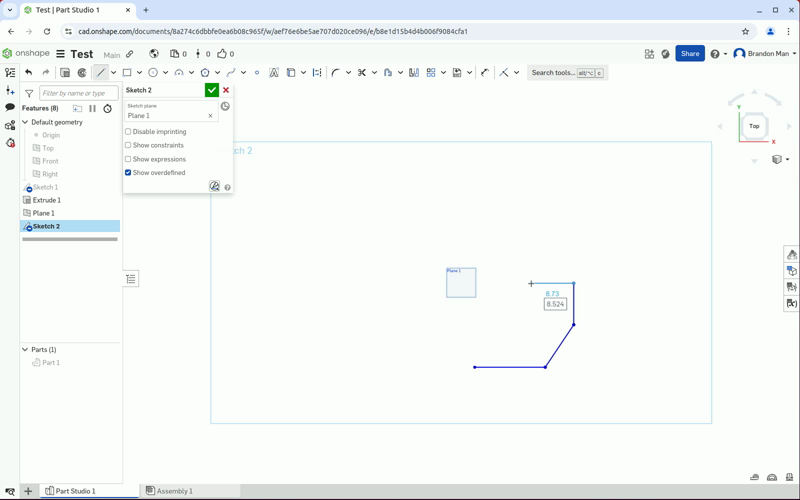
click(531, 283)
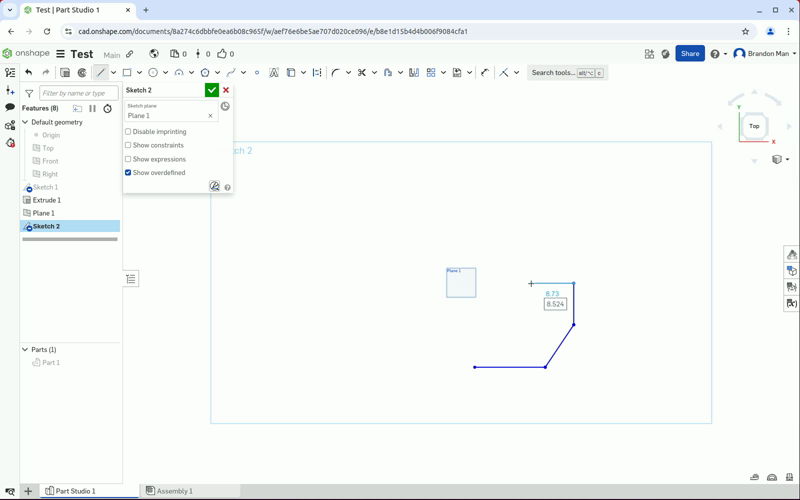
key_up(shift)
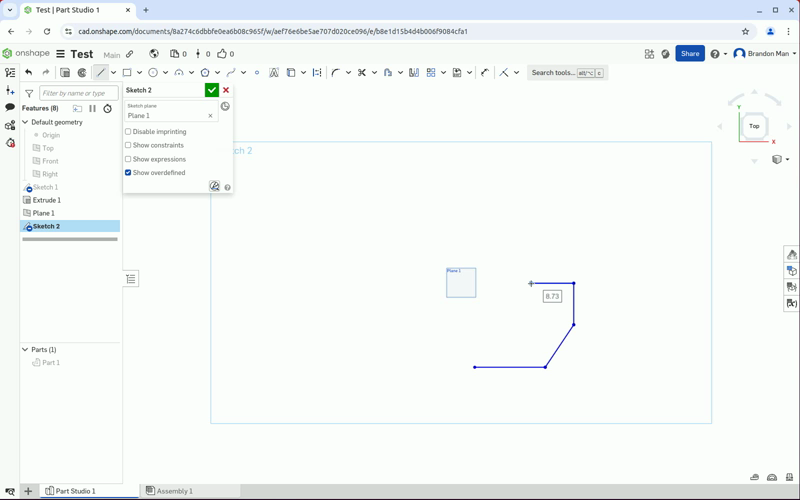
key_down(shift)
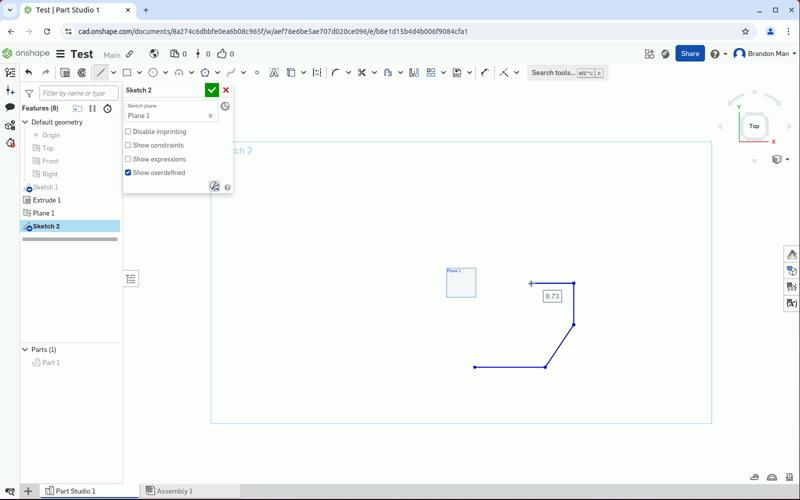
mouse_move(474, 367)
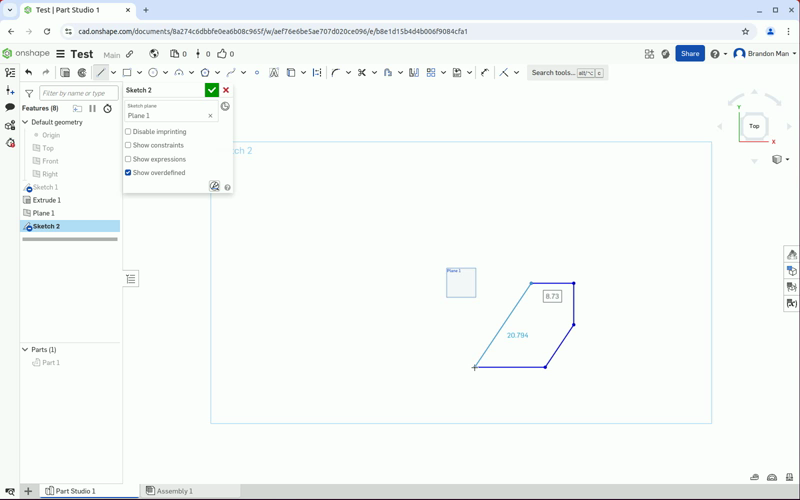
key_up(shift)
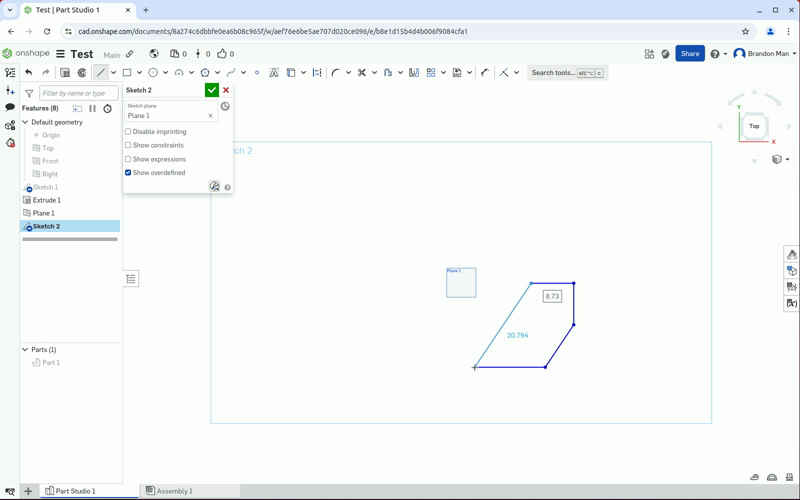
click(474, 367)
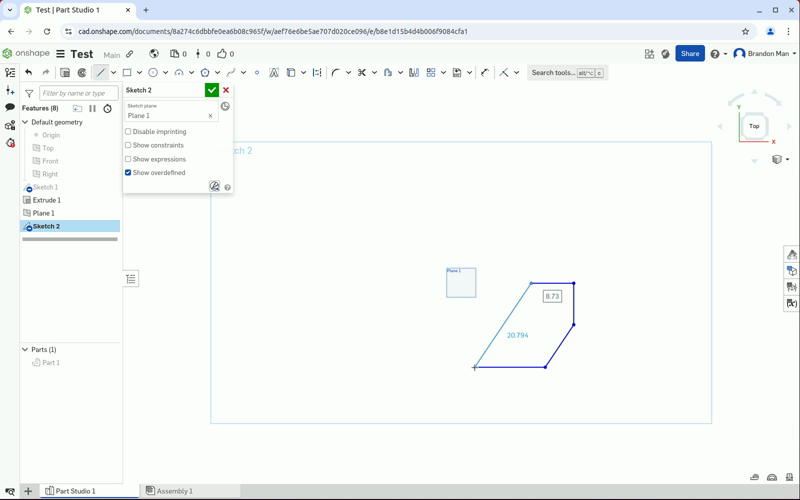
key(esc)
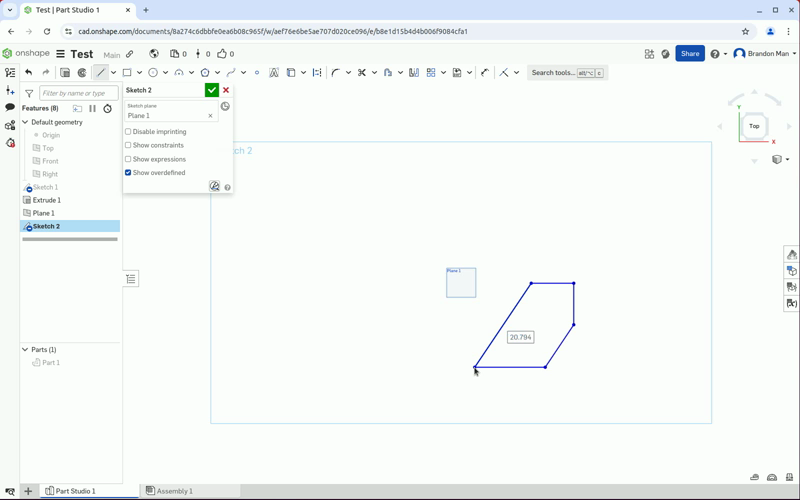
mouse_move(542, 305)
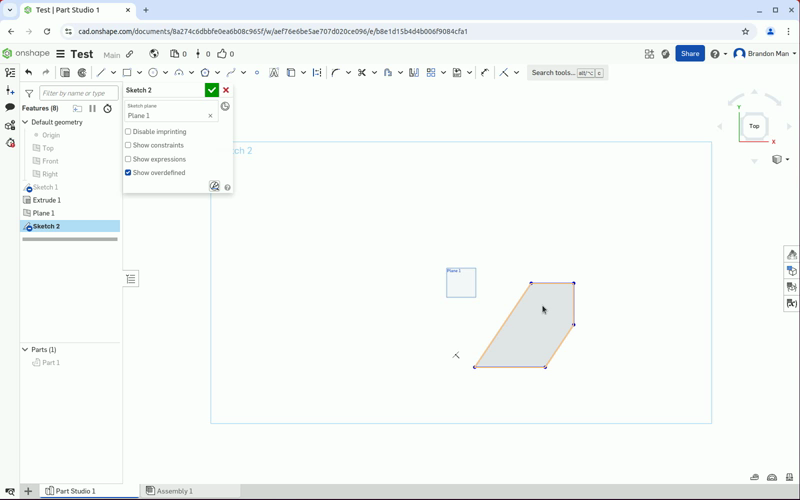
click(542, 305)
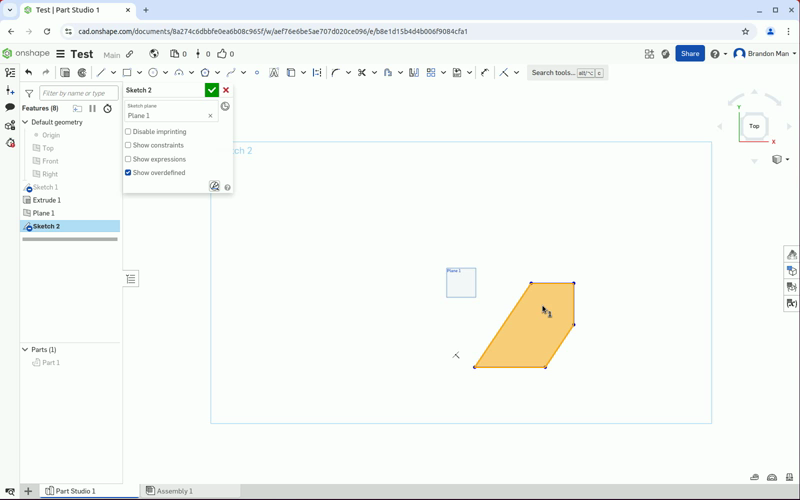
mouse_move(73, 352)
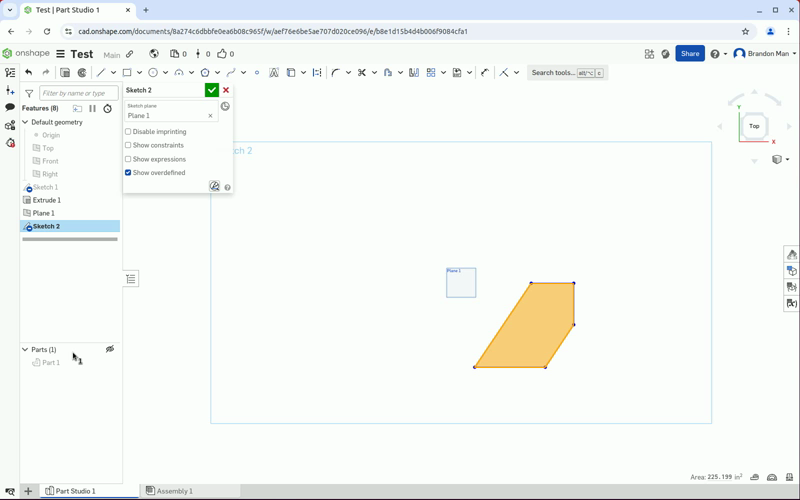
key(shift+y)
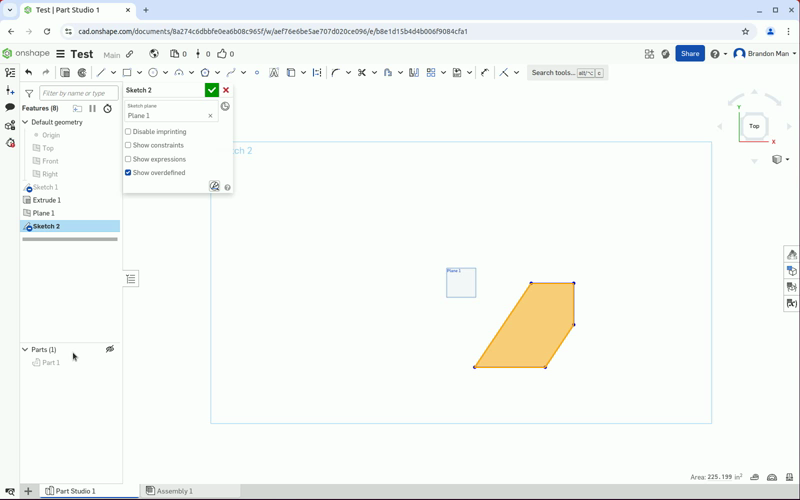
key(shift+e)
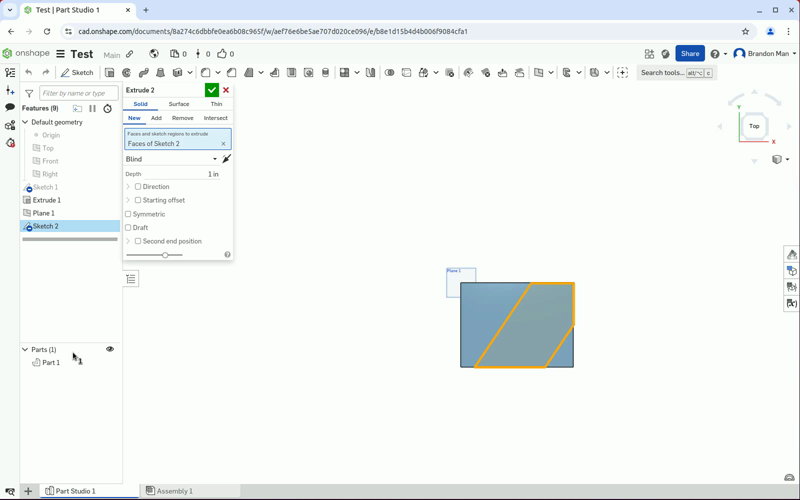
mouse_move(143, 106)
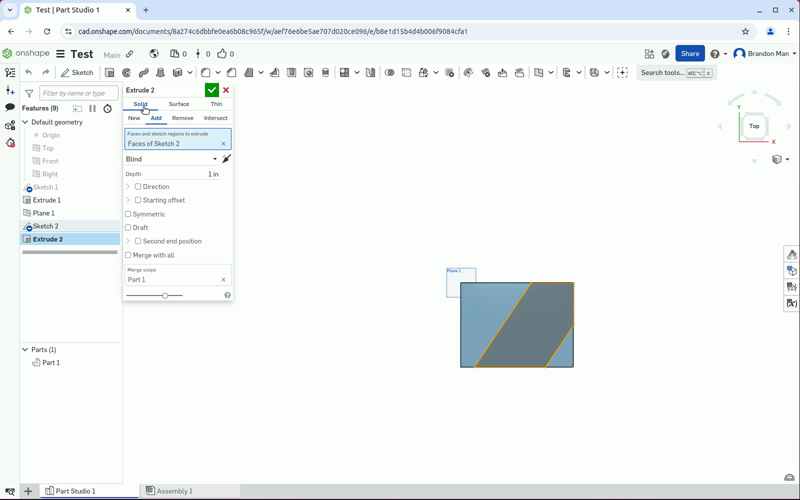
click(143, 106)
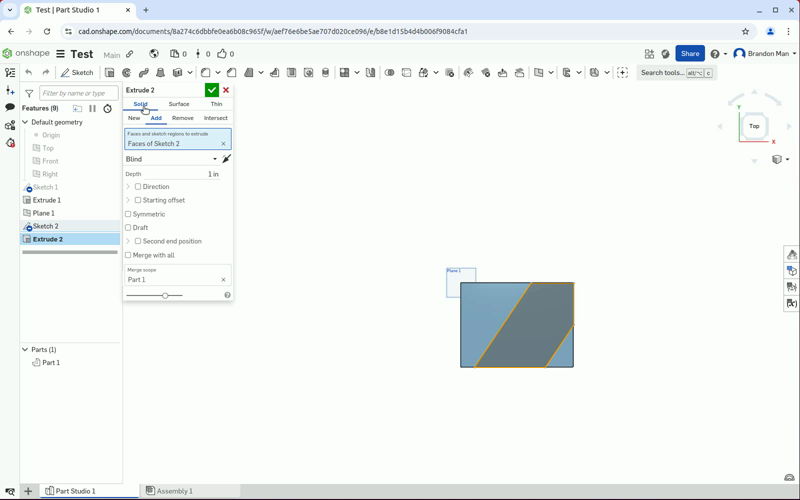
mouse_move(186, 120)
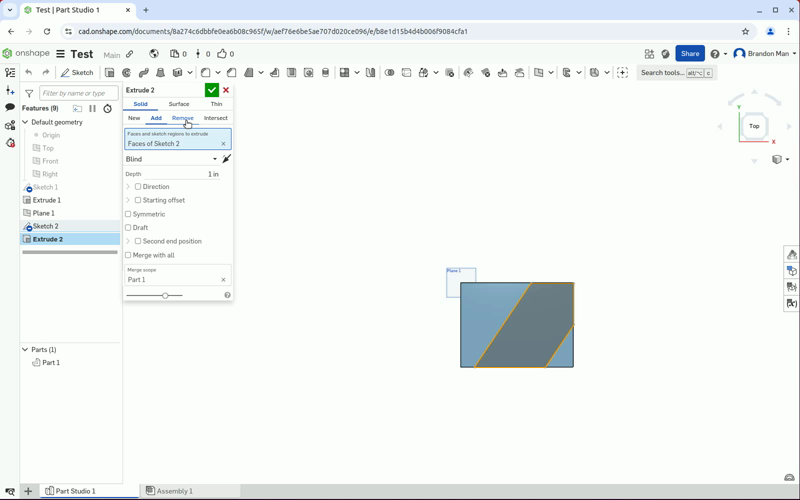
click(186, 120)
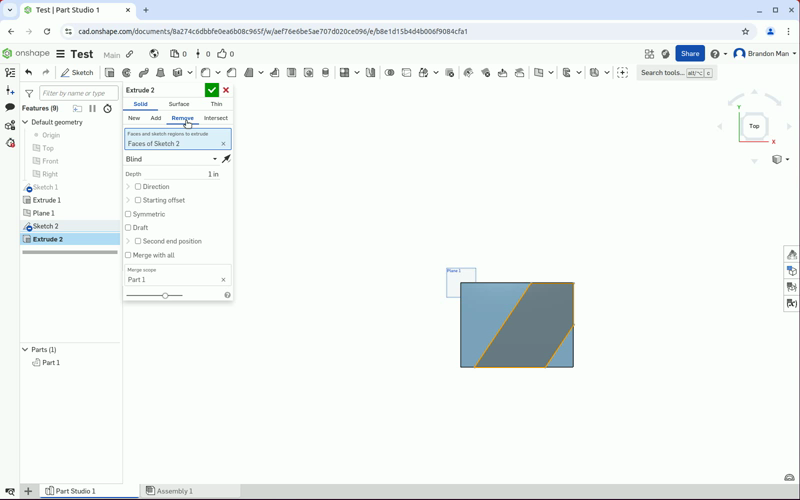
key(tab, 4)
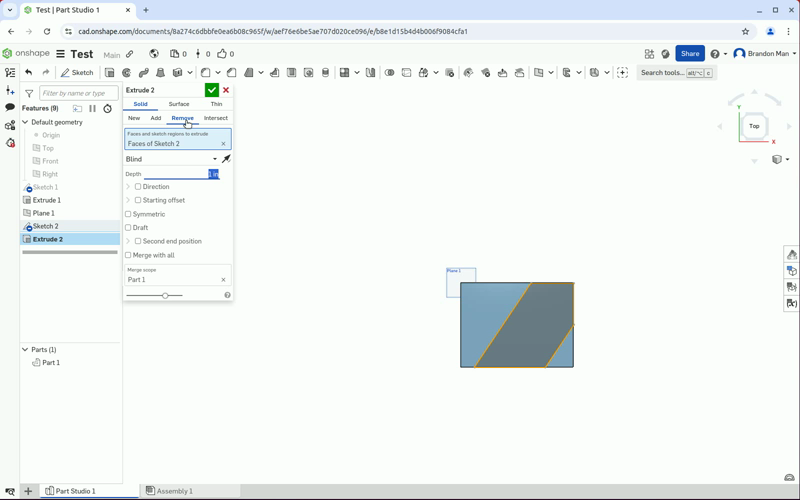
text(5.777)
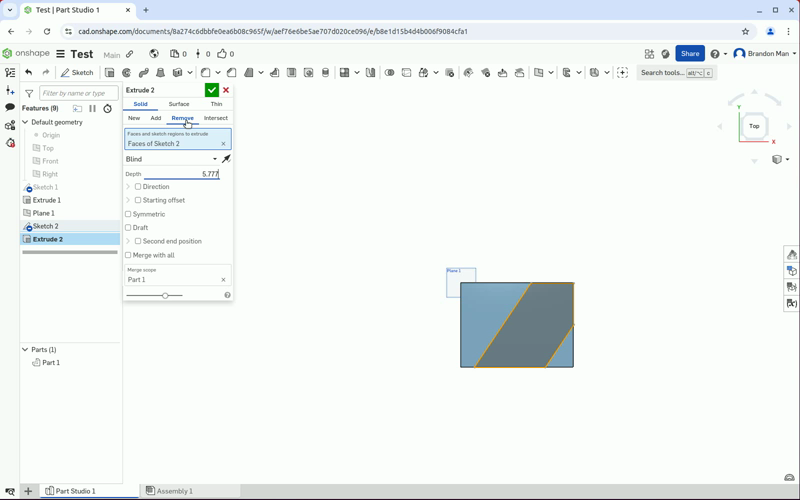
key(tab, 6)
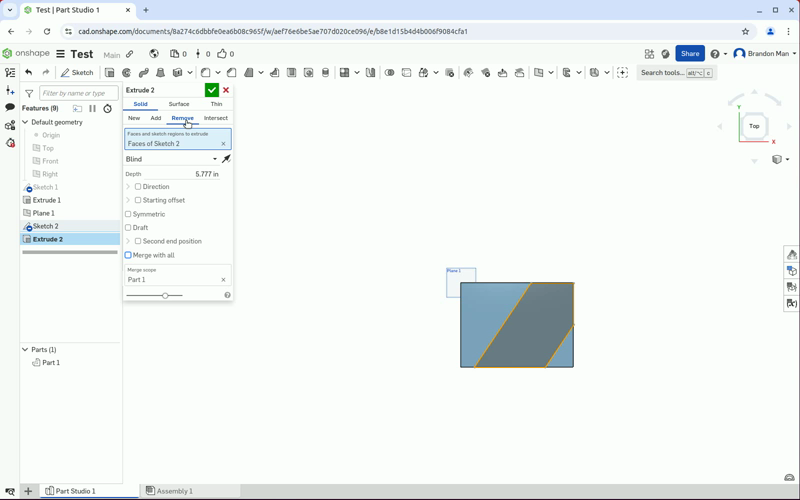
key(space)
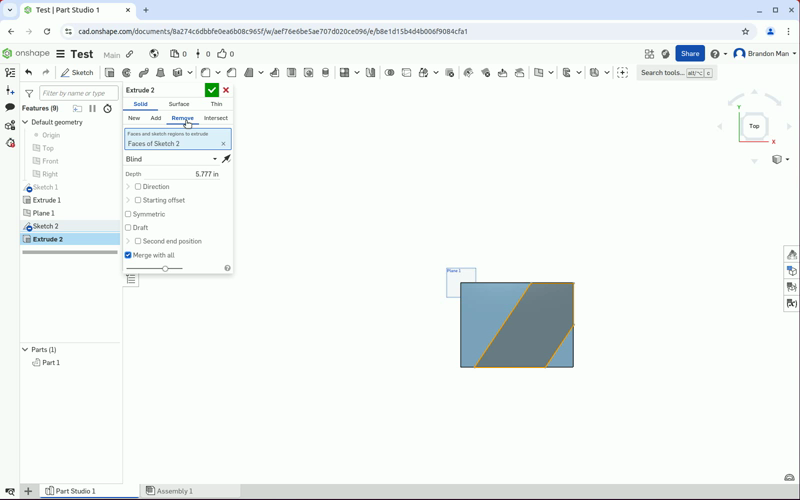
key(enter)
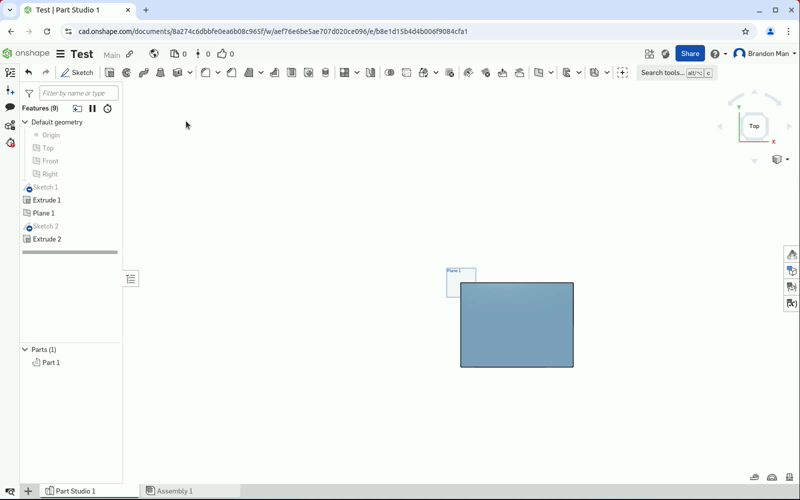
key(shift+h)
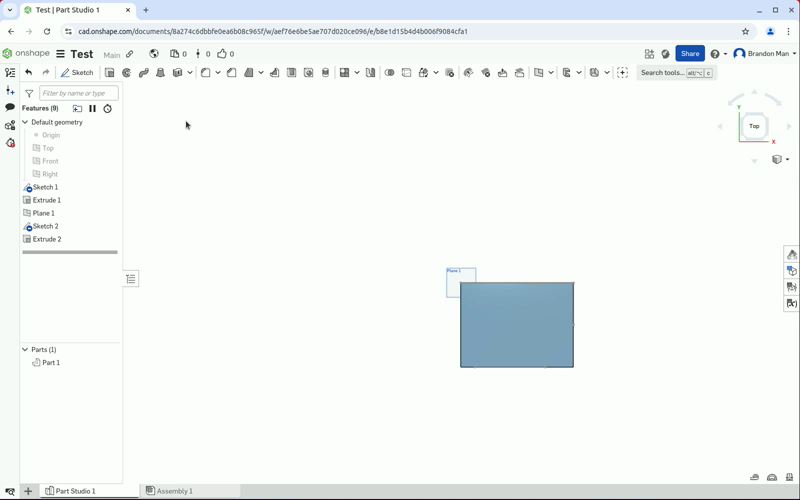
key(shift+h)
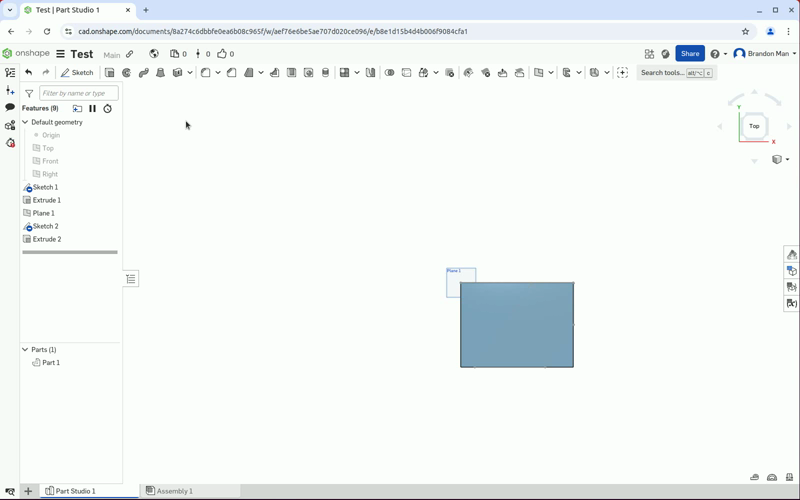
key(shift+7)
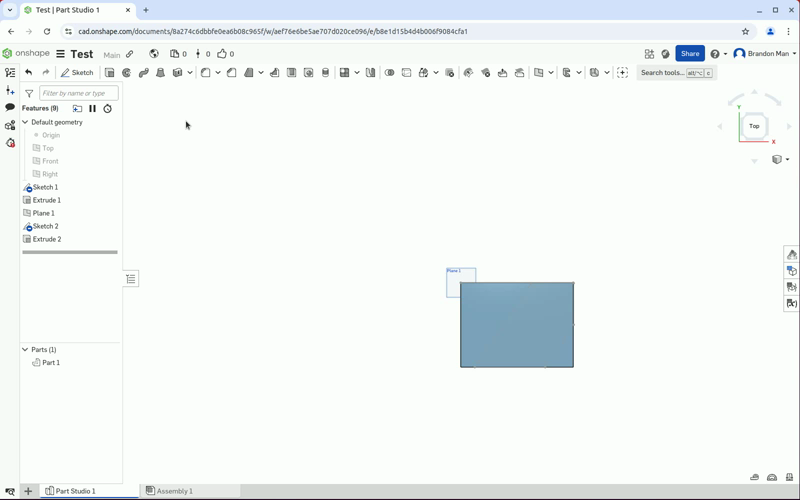
key(up, 3)
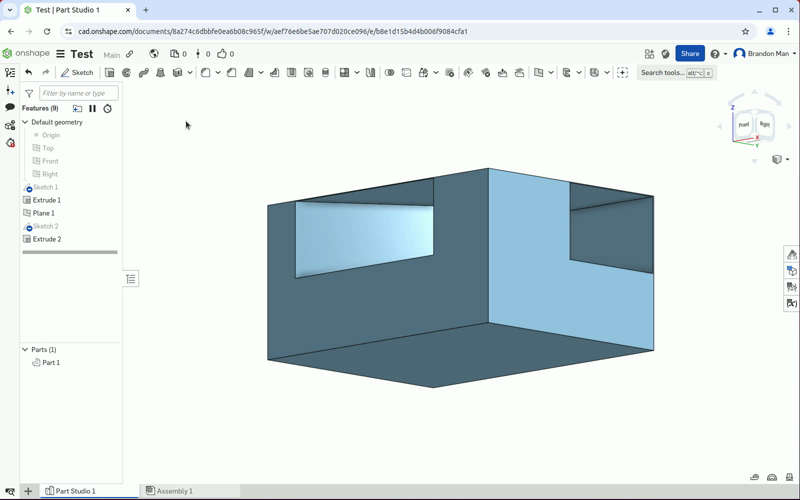
key(left, 3)
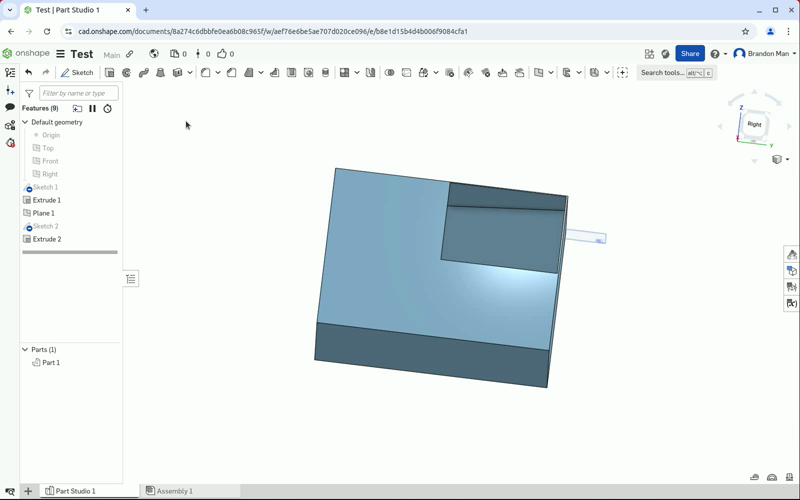
key(right, 3)
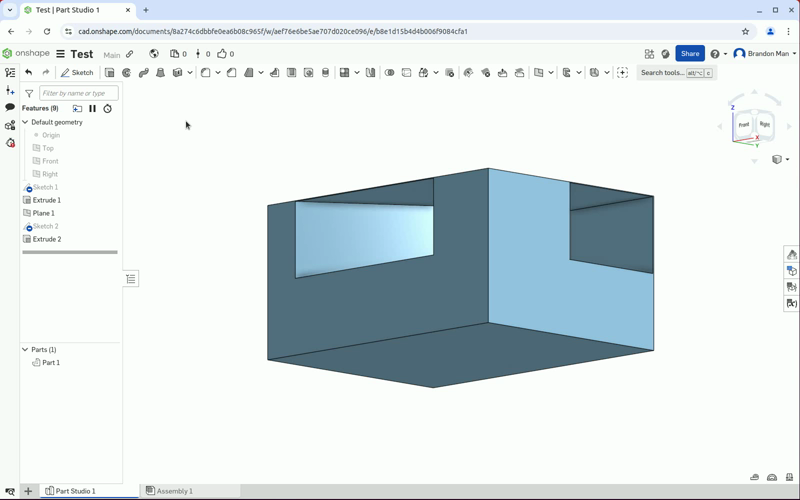
key(down, 3)
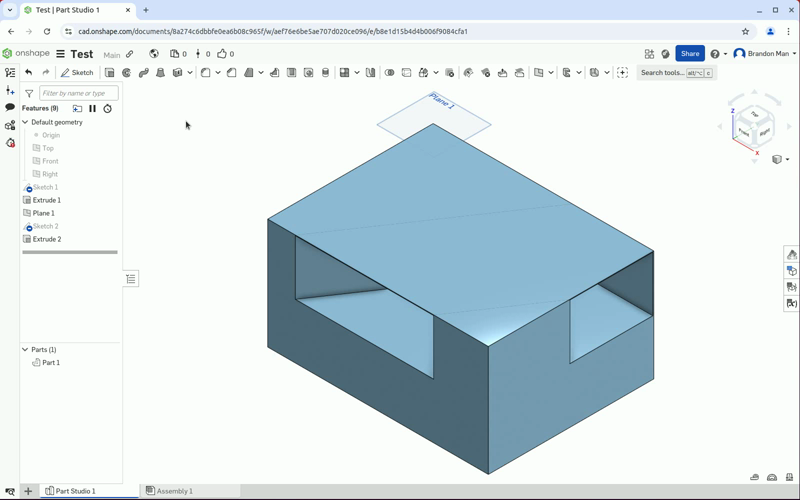
mouse_move(73, 189)
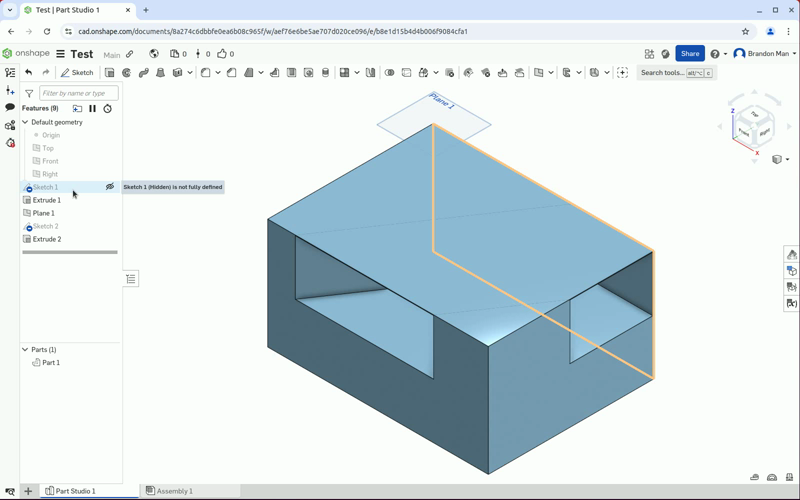
click(73, 189)